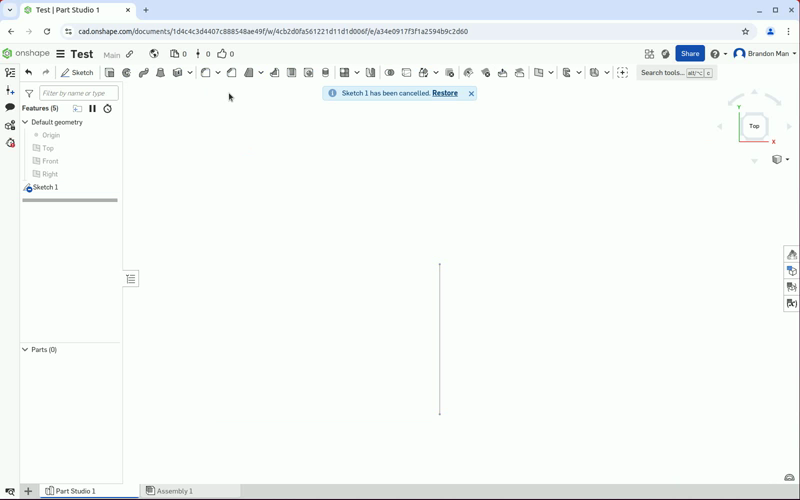
key(shift+h)
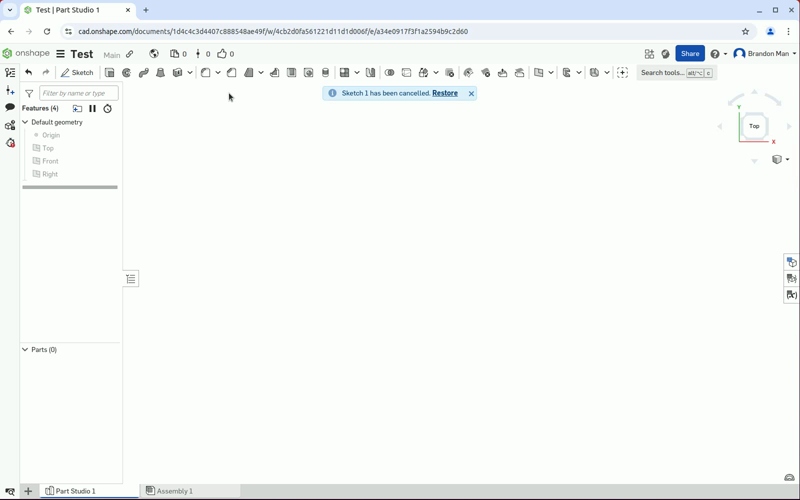
mouse_move(73, 352)
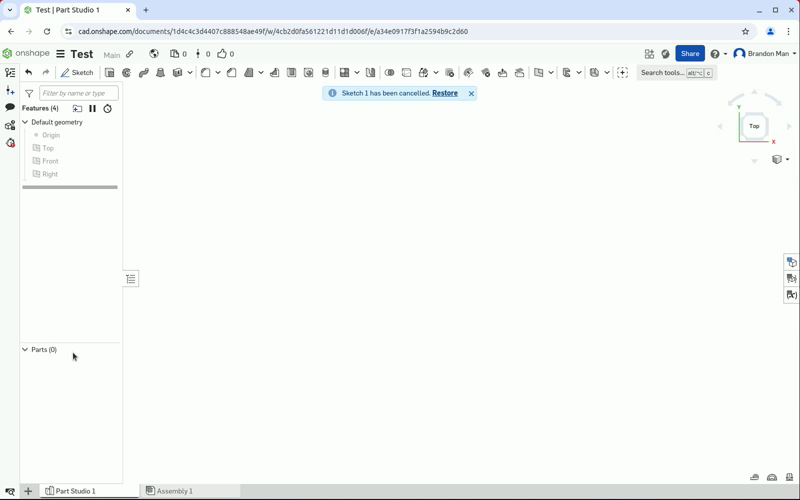
key(y)
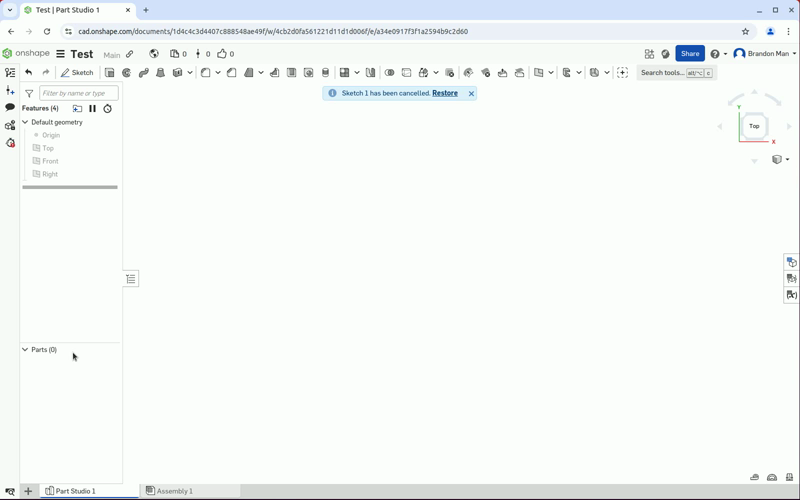
key(shift+p)
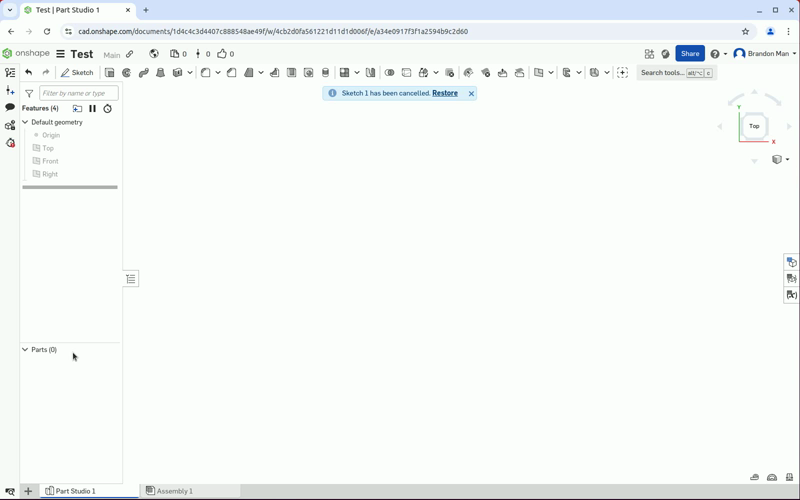
key(space)
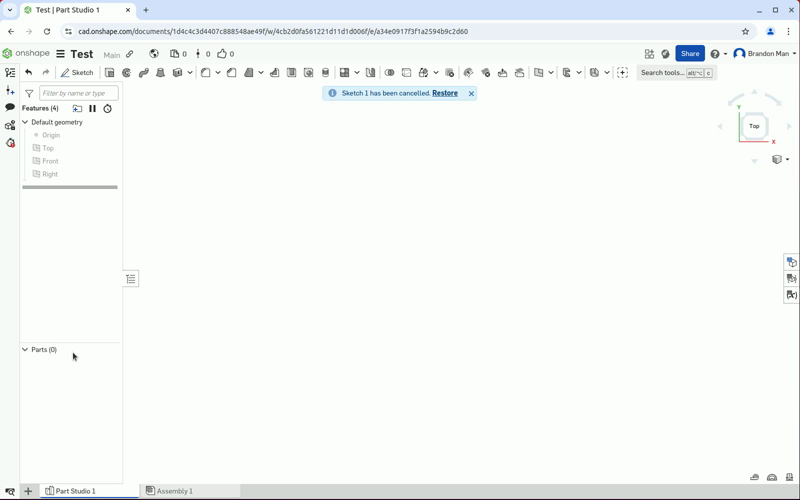
key_down(shift)
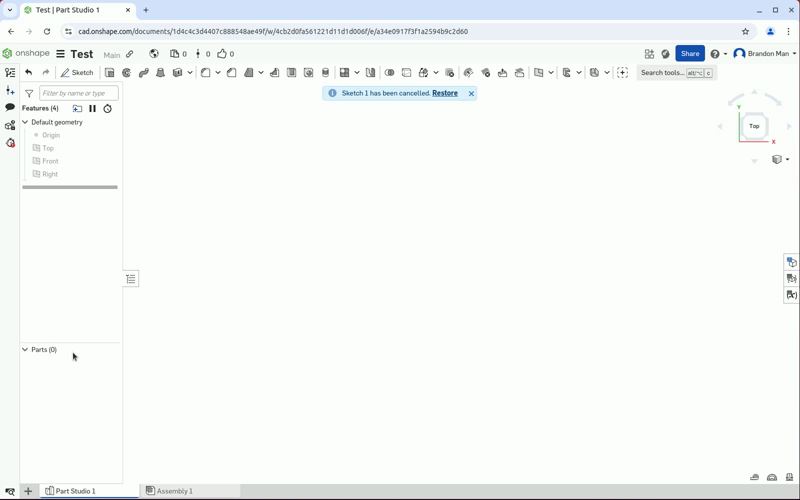
key(up)
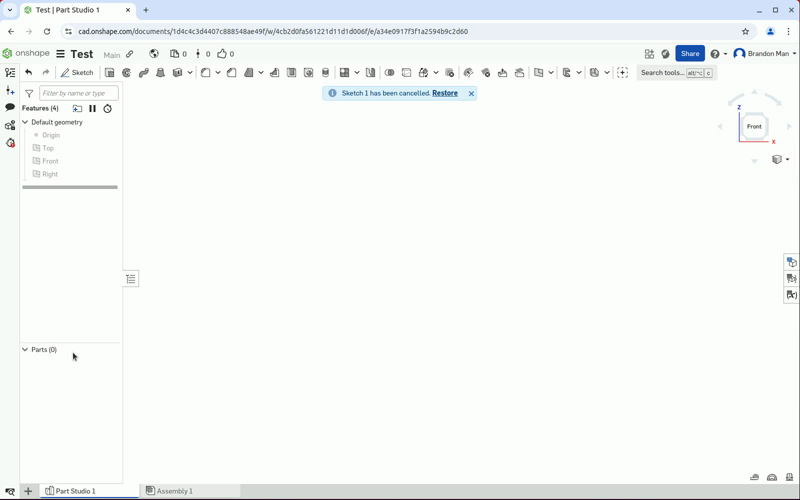
key_up(shift)
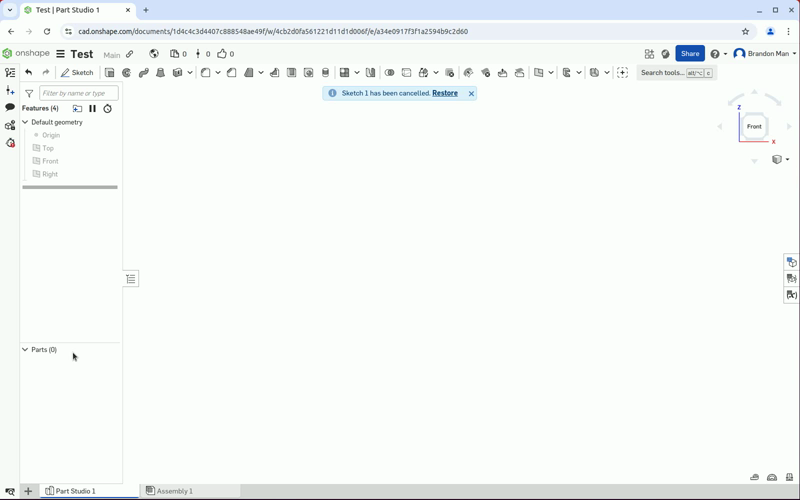
mouse_move(73, 352)
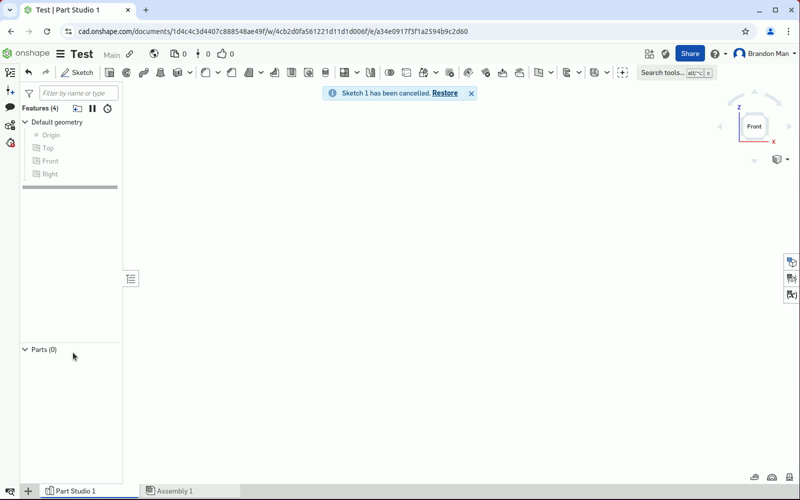
key(shift+y)
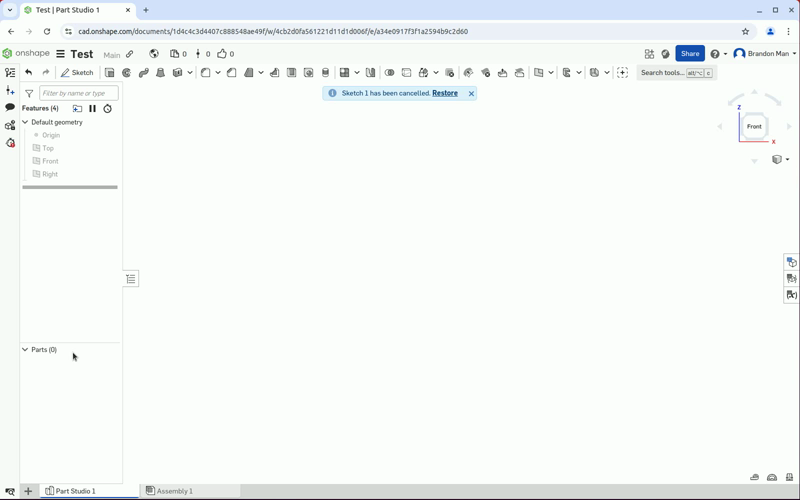
key(shift+s)
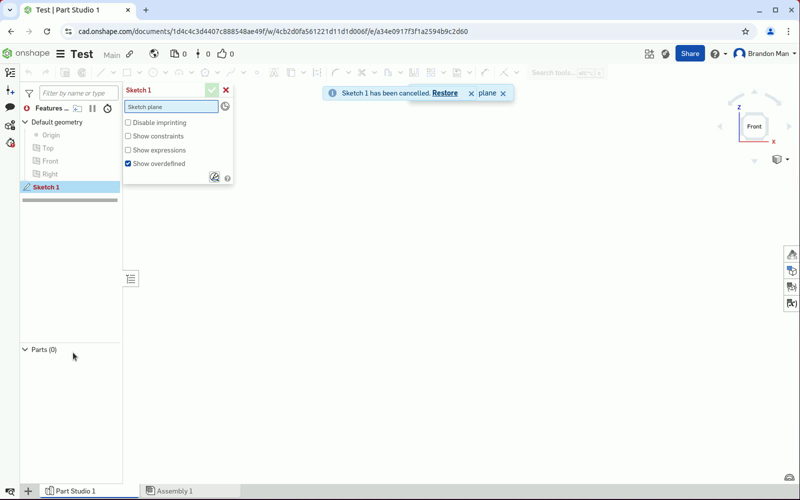
mouse_move(73, 163)
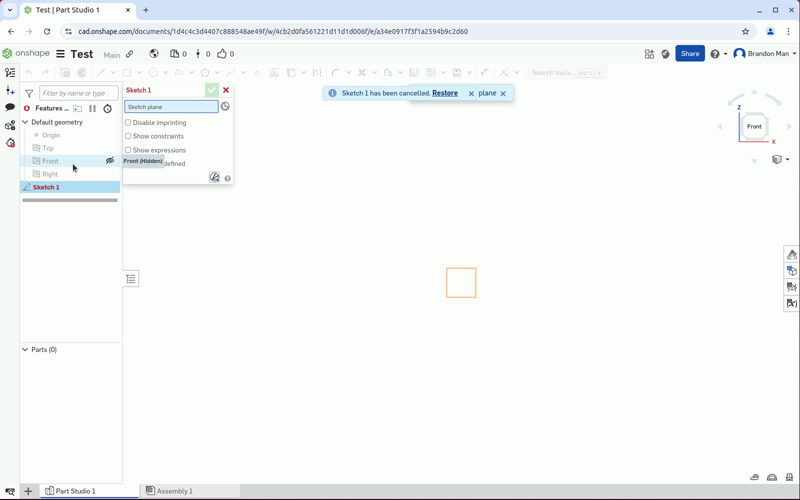
click(73, 163)
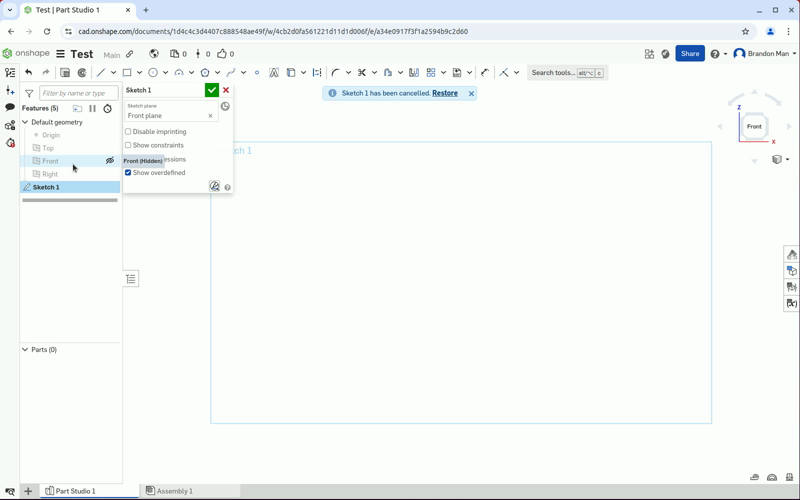
mouse_move(73, 352)
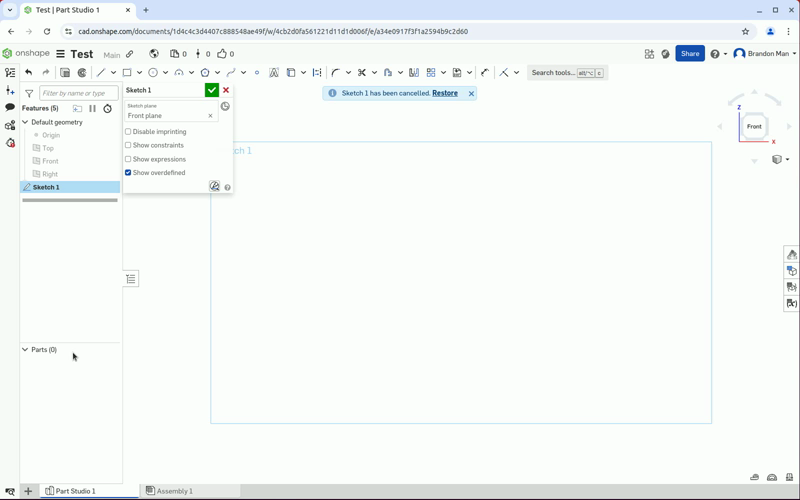
key(y)
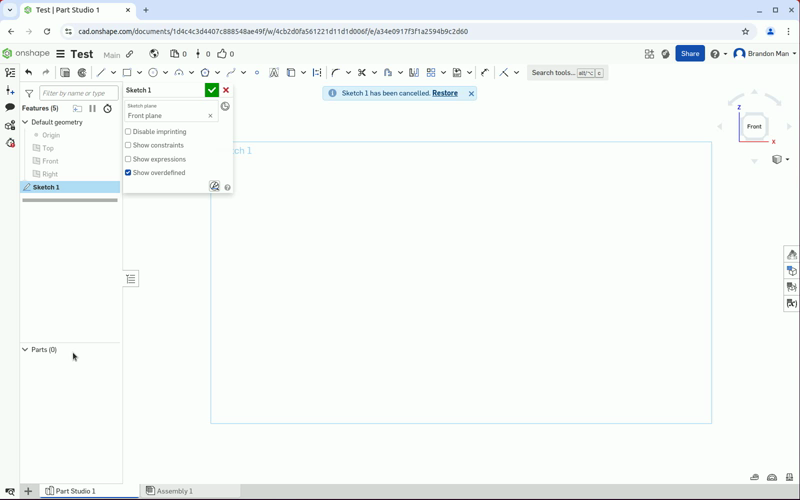
key(l)
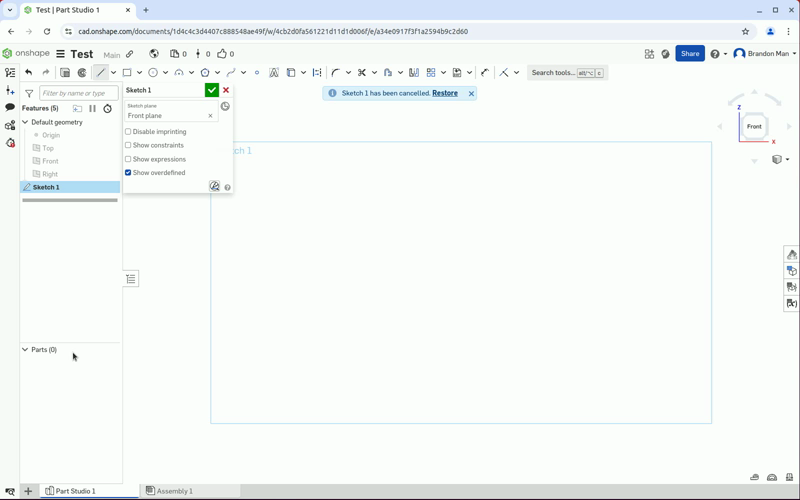
key_down(shift)
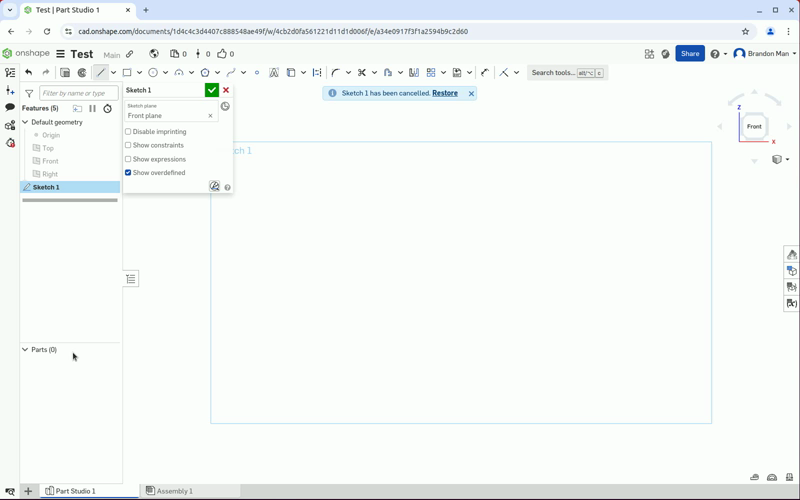
mouse_move(460, 282)
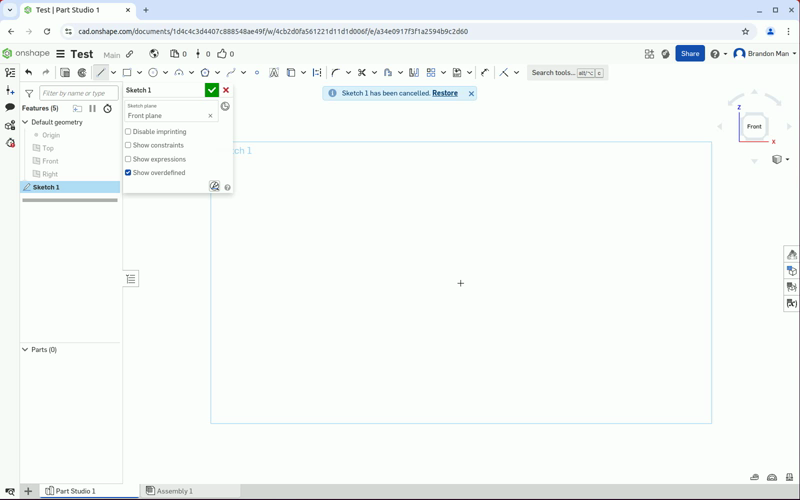
click(460, 282)
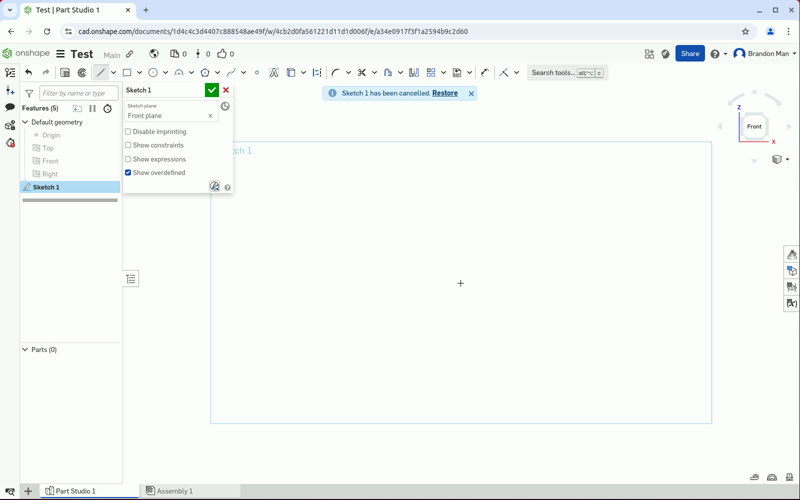
key_up(shift)
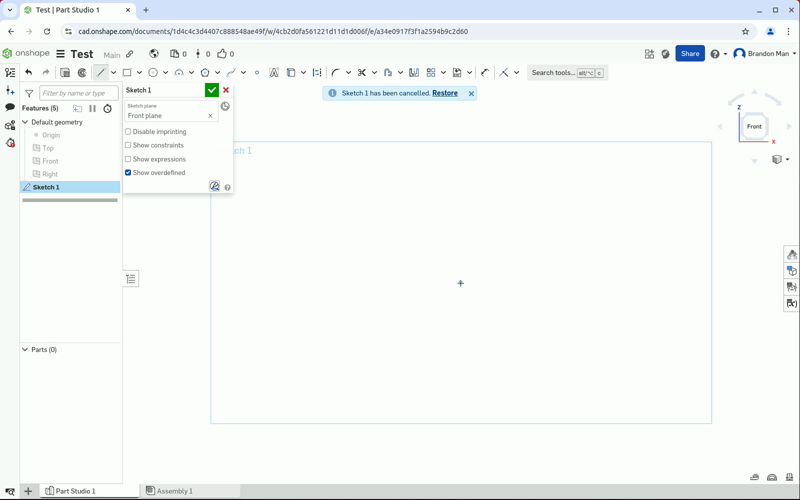
key_down(shift)
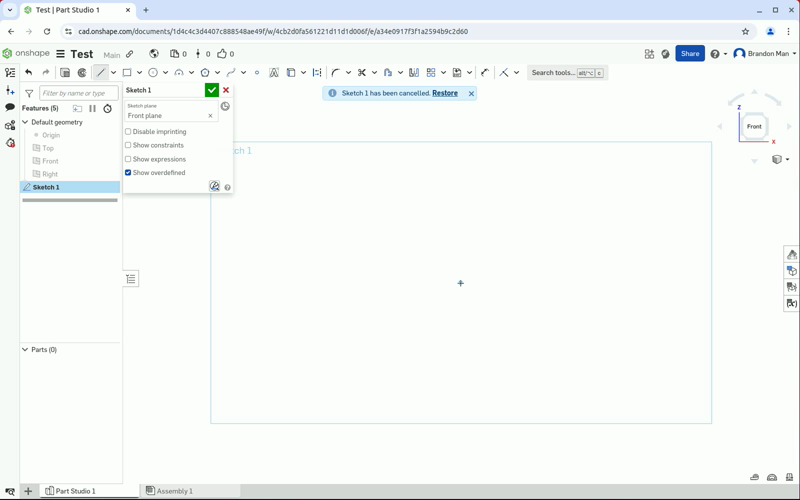
mouse_move(490, 282)
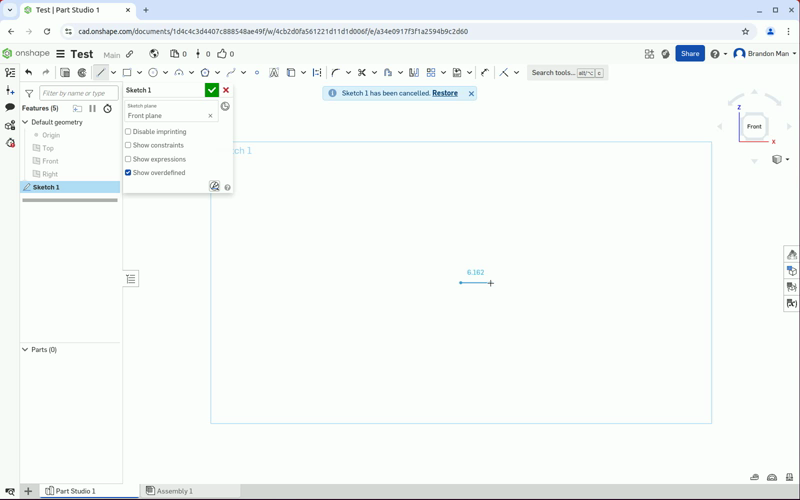
mouse_move(498, 282)
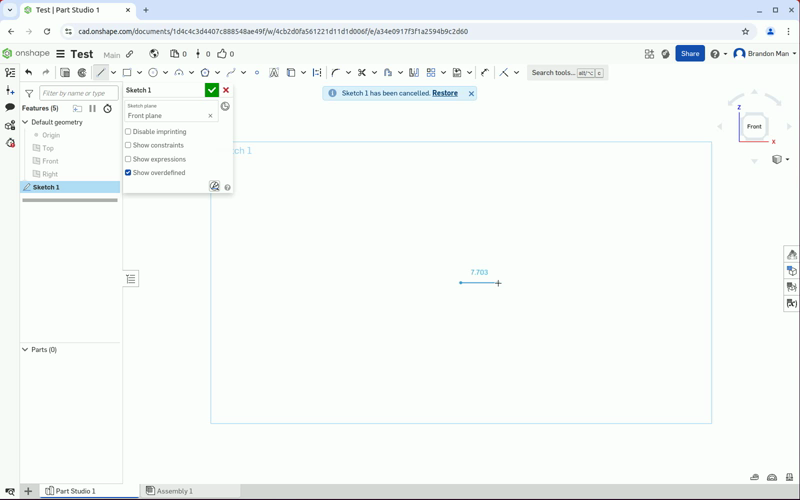
click(498, 282)
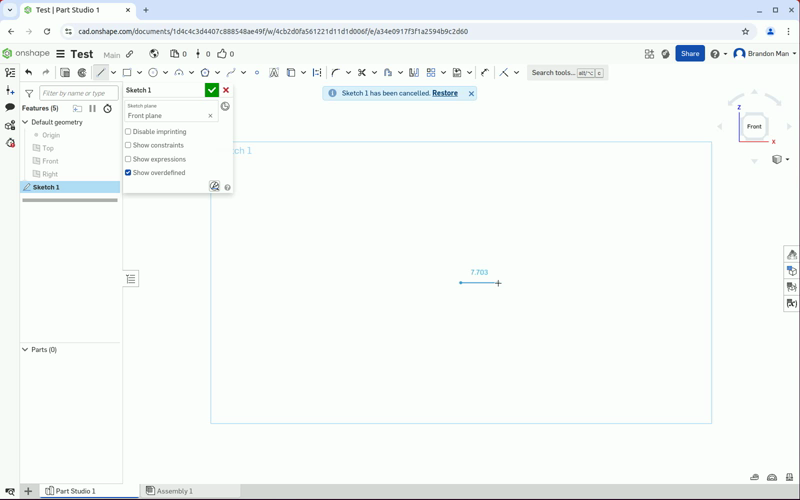
key_up(shift)
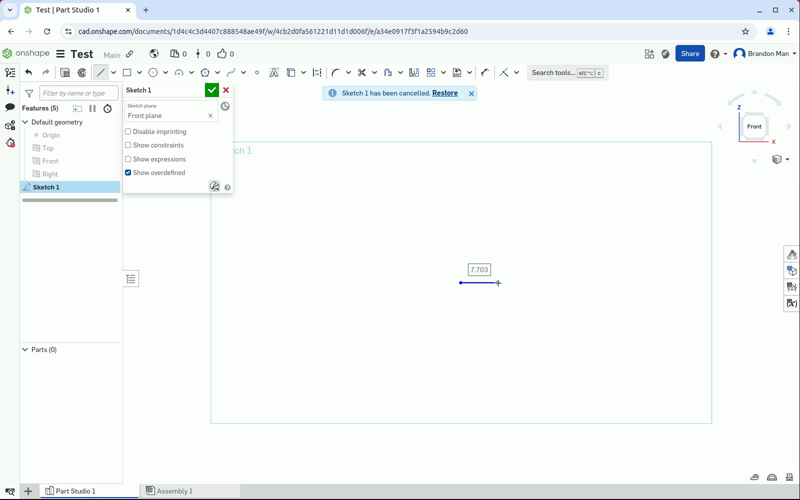
key_down(shift)
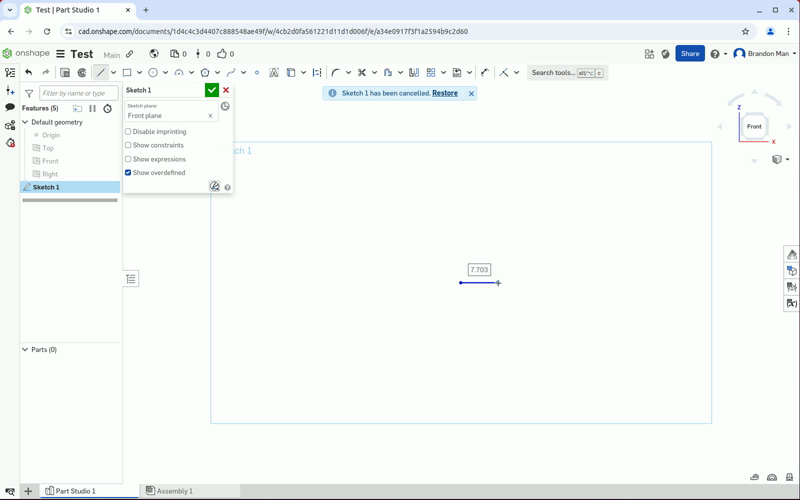
mouse_move(528, 282)
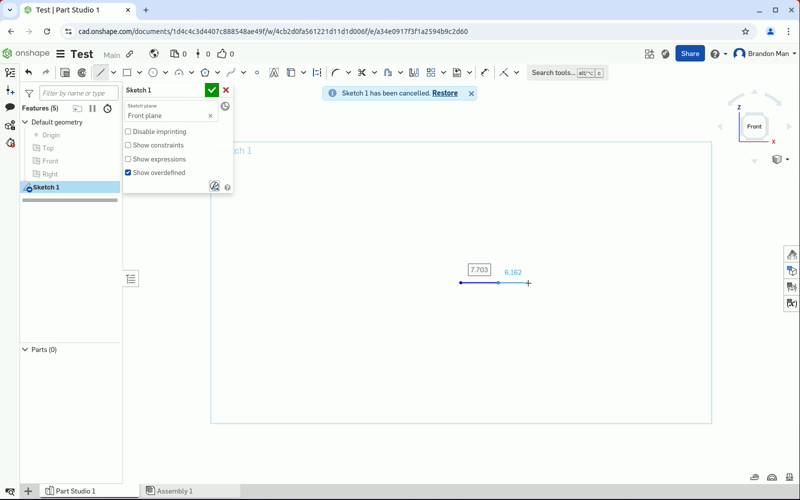
mouse_move(498, 250)
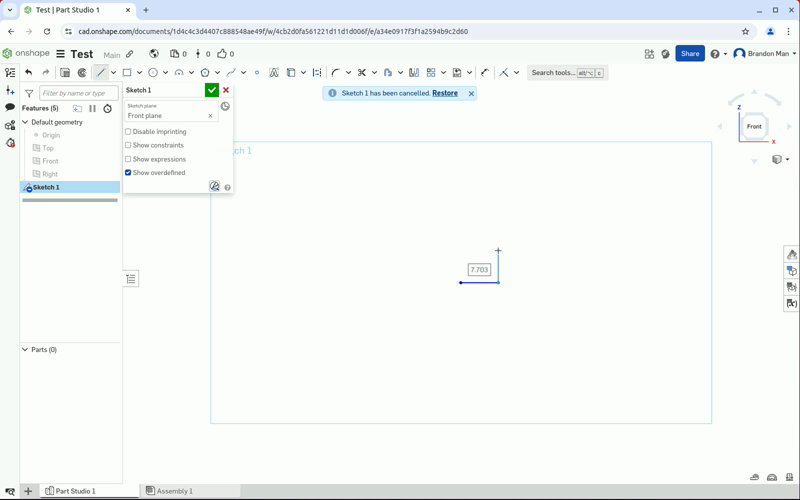
click(498, 250)
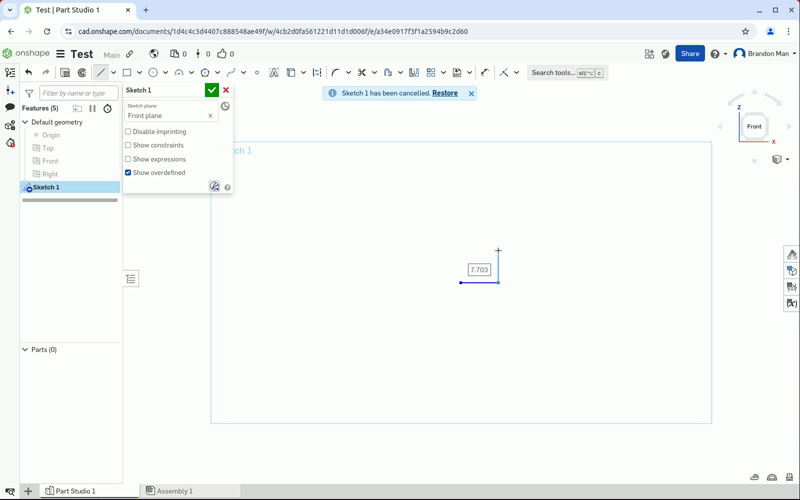
key_up(shift)
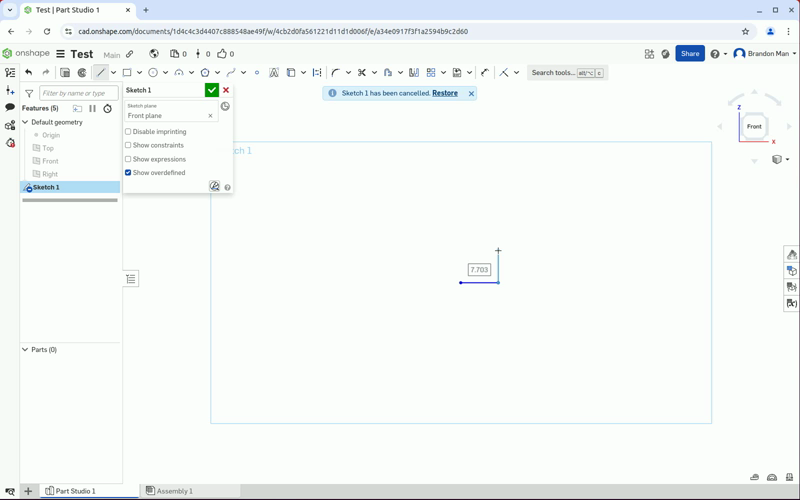
key_down(shift)
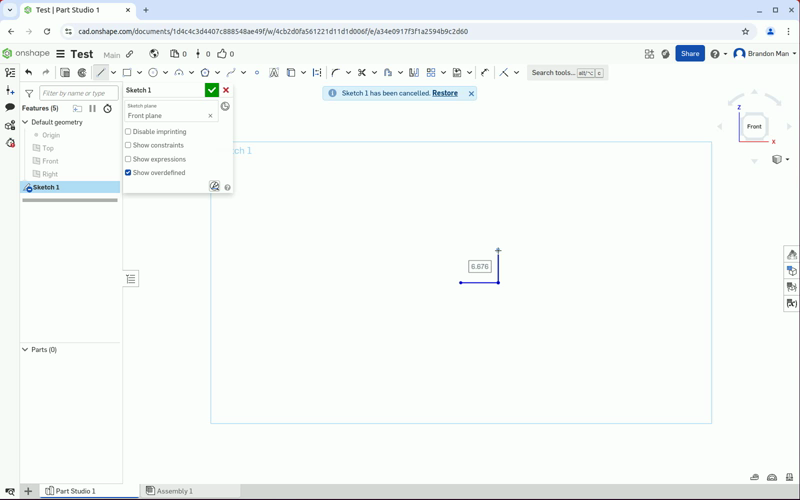
mouse_move(528, 250)
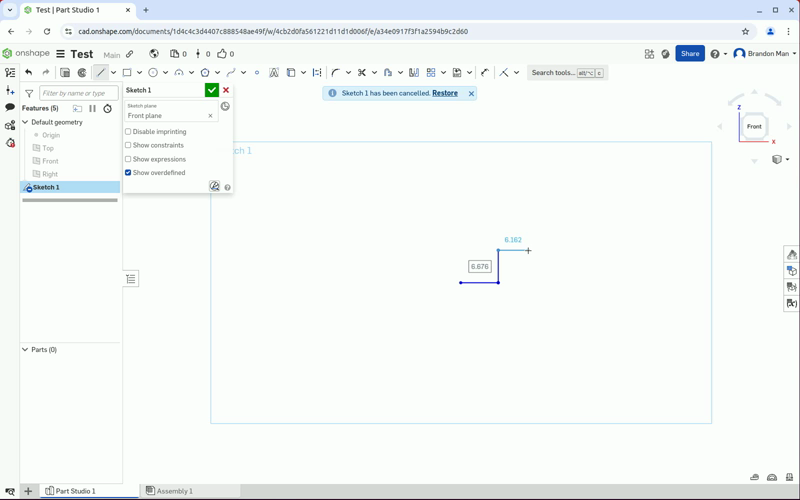
mouse_move(460, 250)
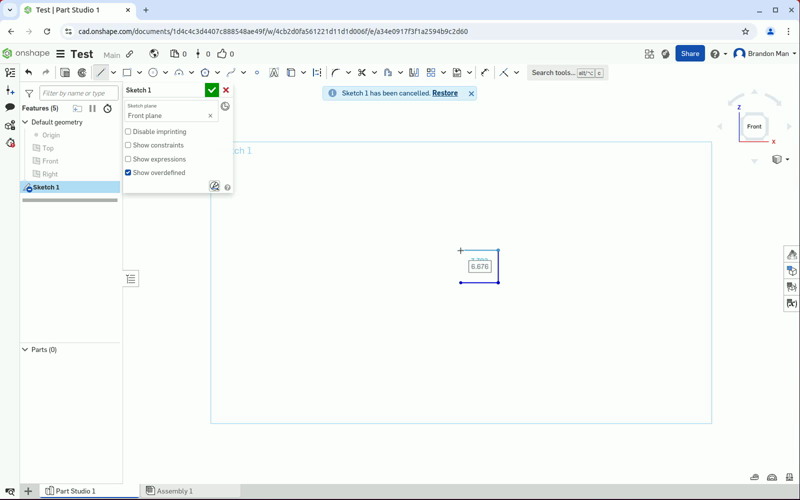
click(460, 250)
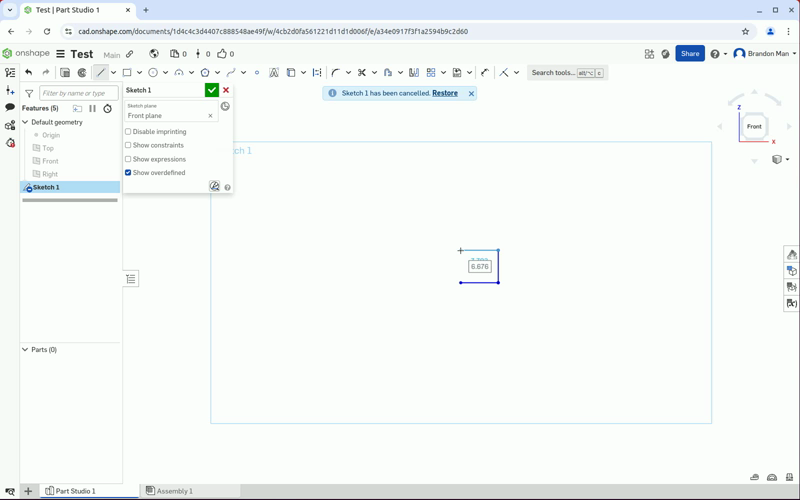
key_up(shift)
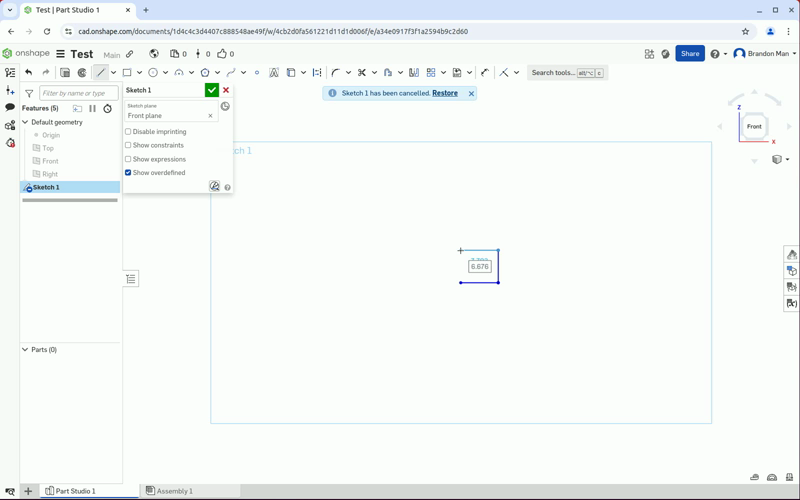
mouse_move(490, 250)
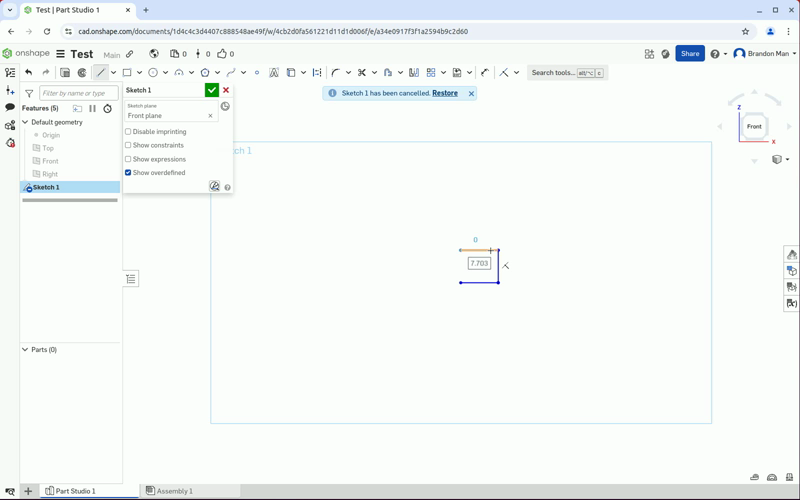
key_down(shift)
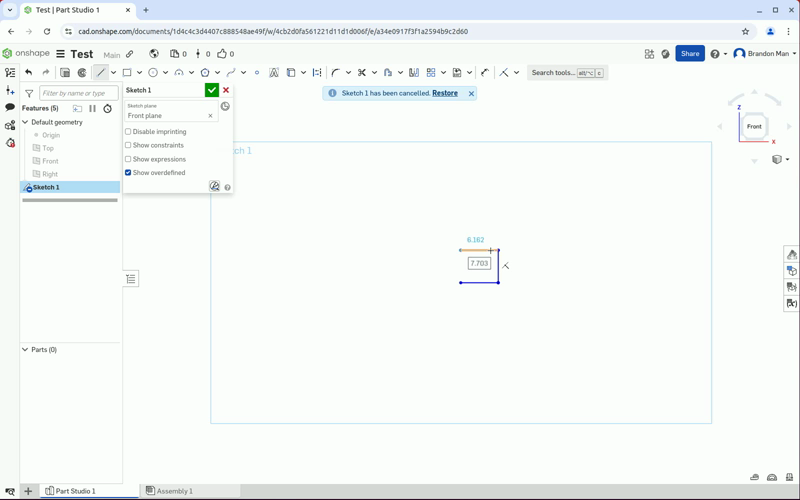
mouse_move(460, 282)
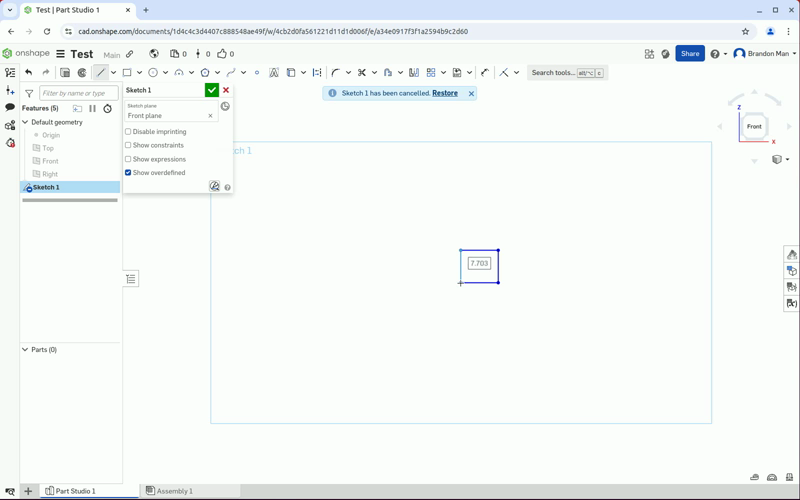
key_up(shift)
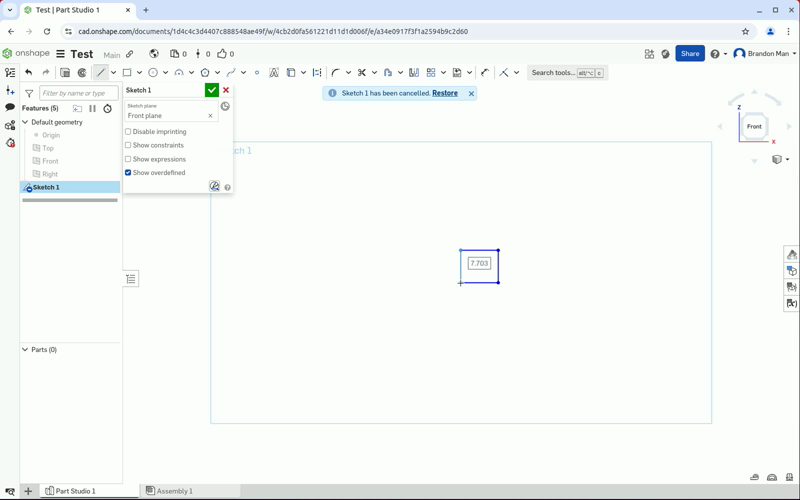
click(460, 282)
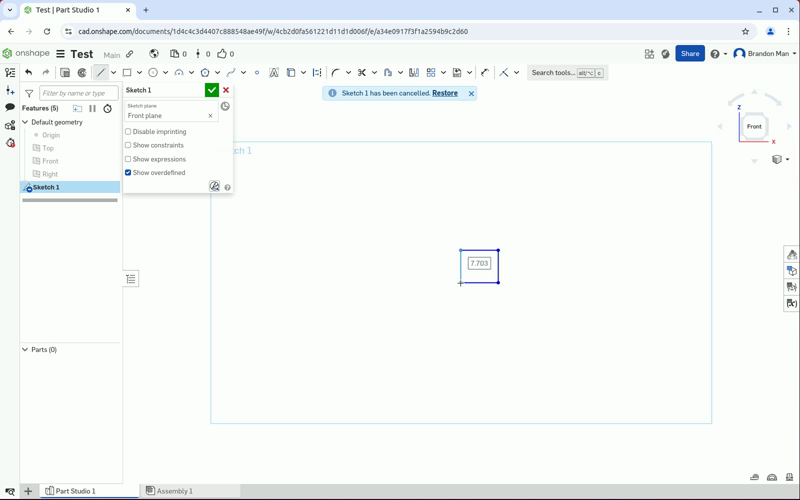
key(esc)
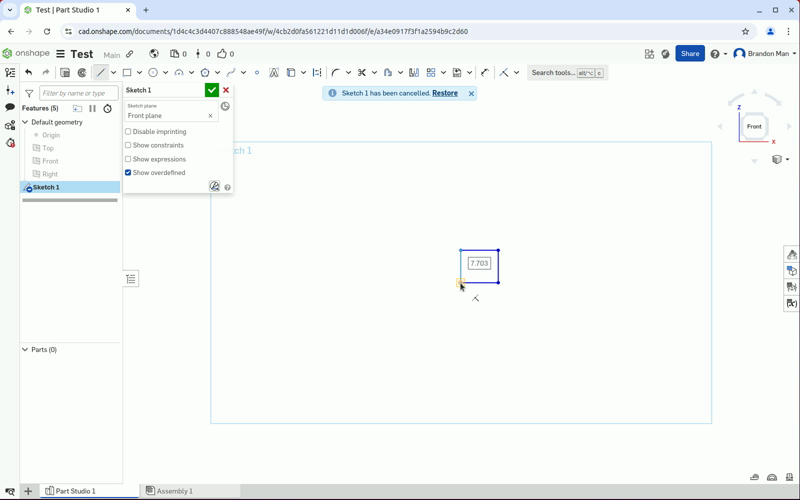
mouse_move(483, 261)
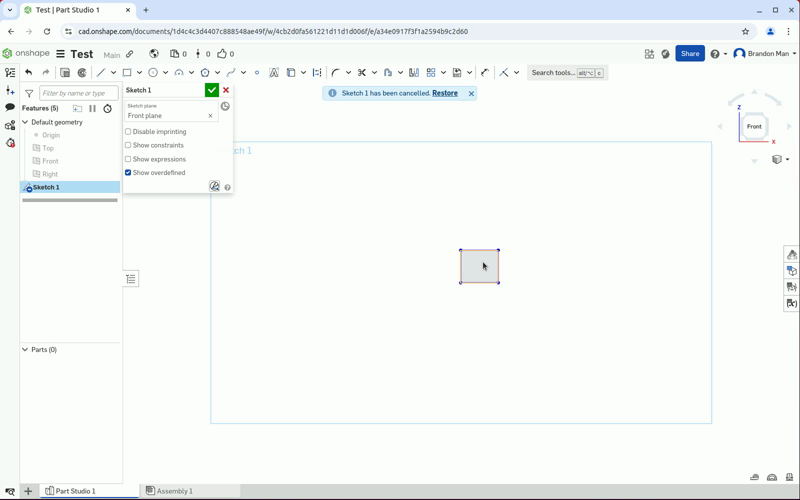
scroll(6)
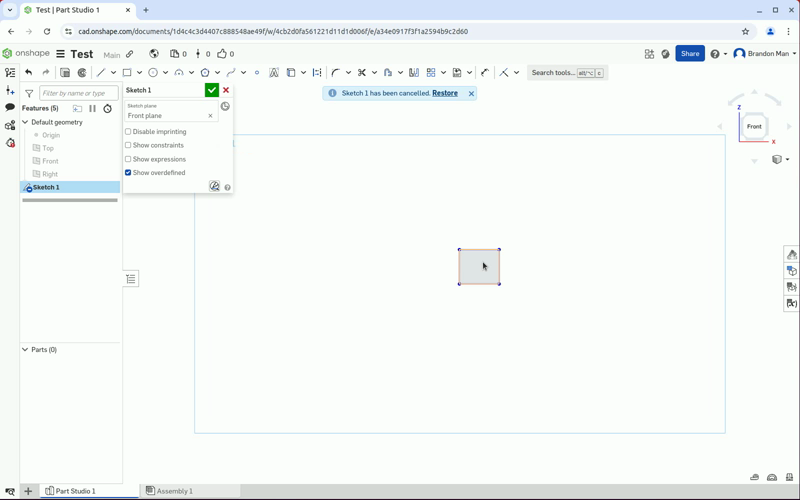
scroll(6)
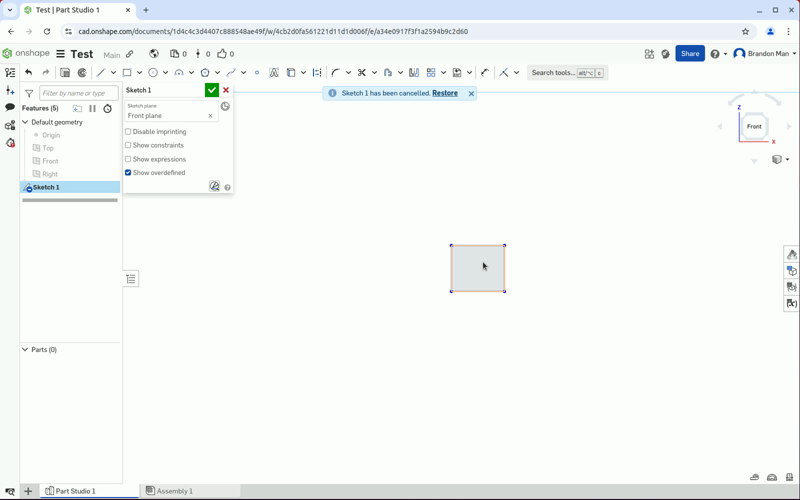
scroll(6)
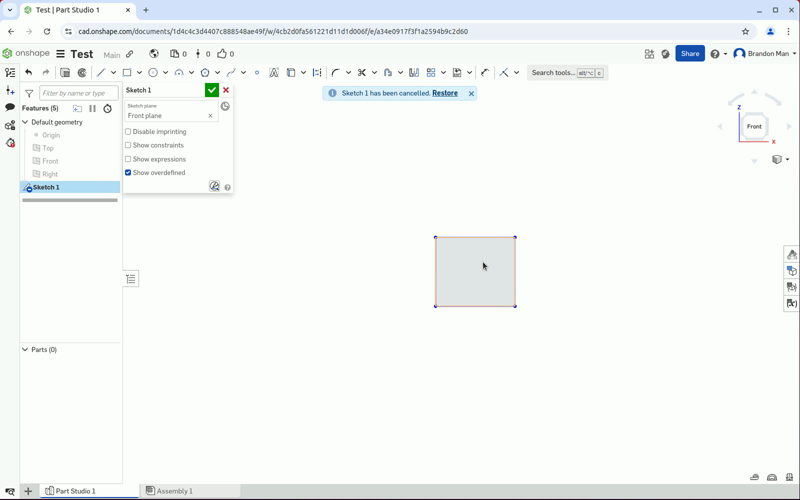
scroll(6)
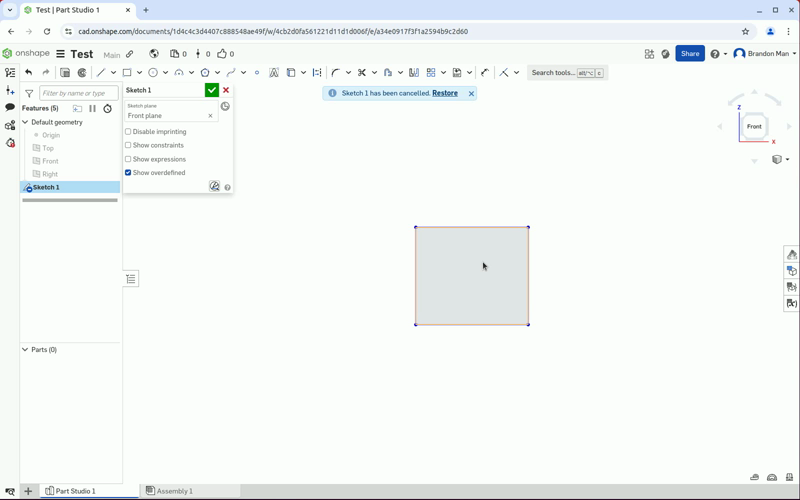
scroll(6)
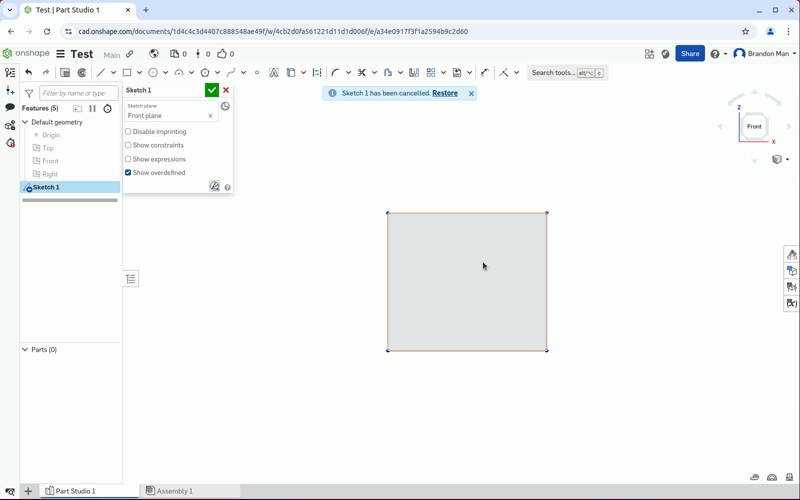
scroll(6)
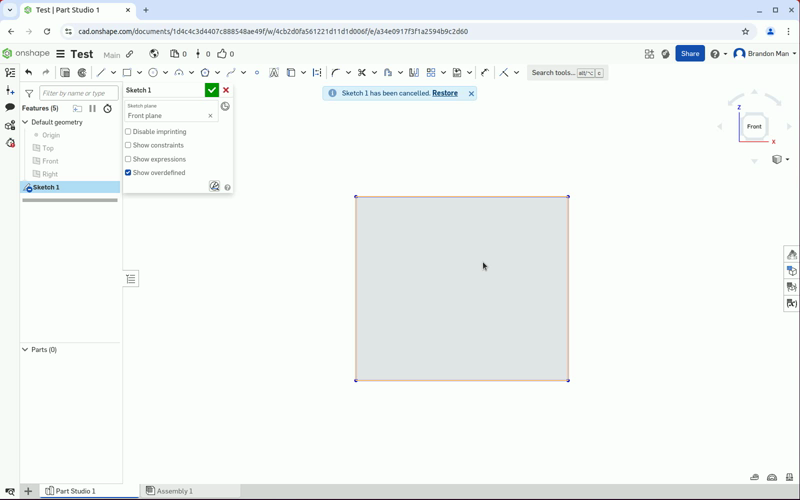
scroll(6)
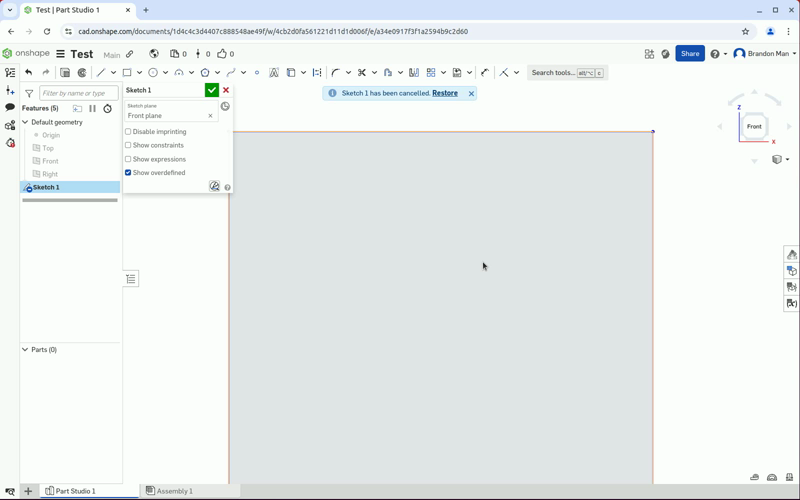
click(483, 261)
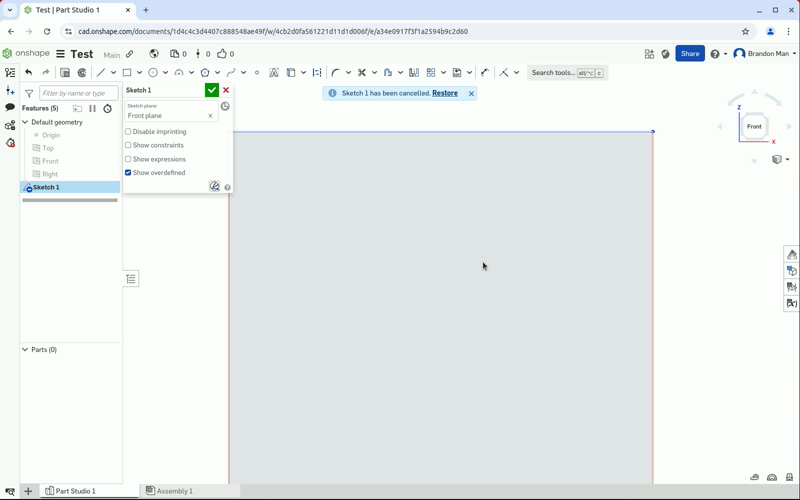
scroll(-6)
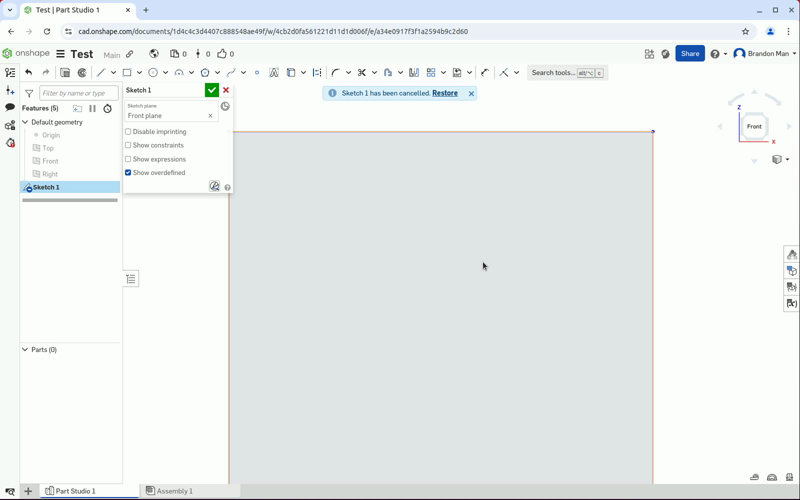
scroll(-6)
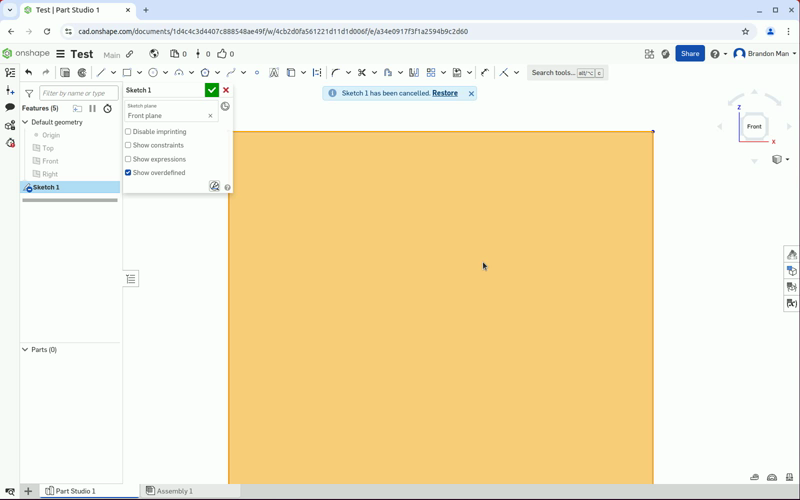
scroll(-6)
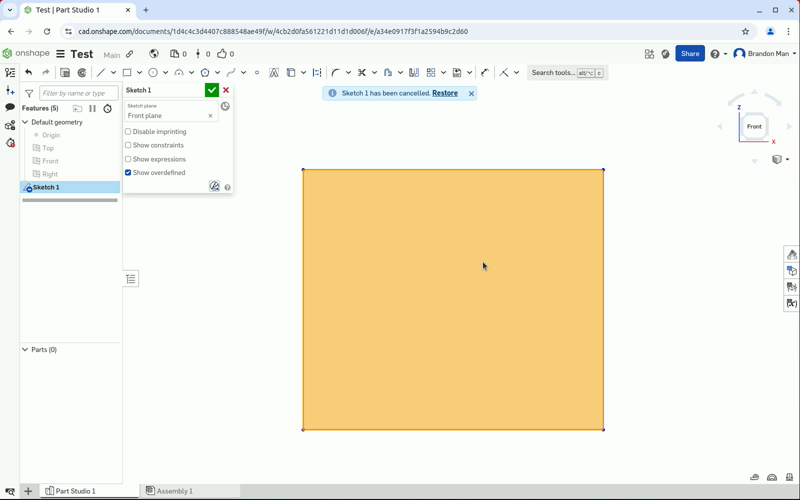
scroll(-6)
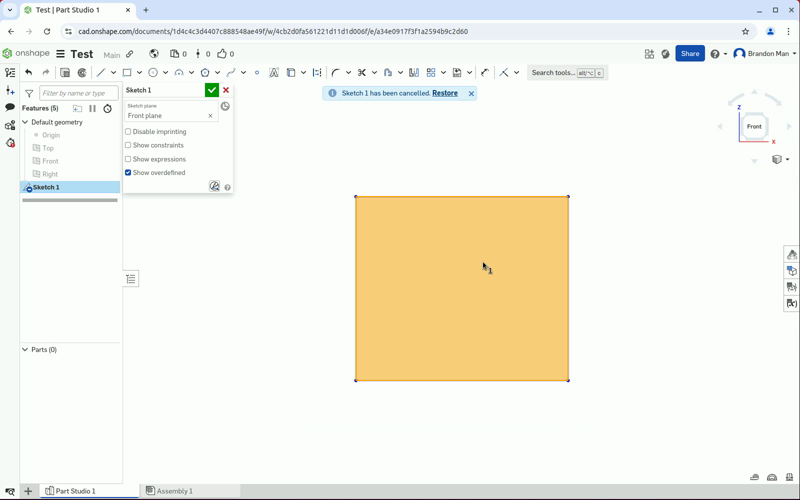
scroll(-6)
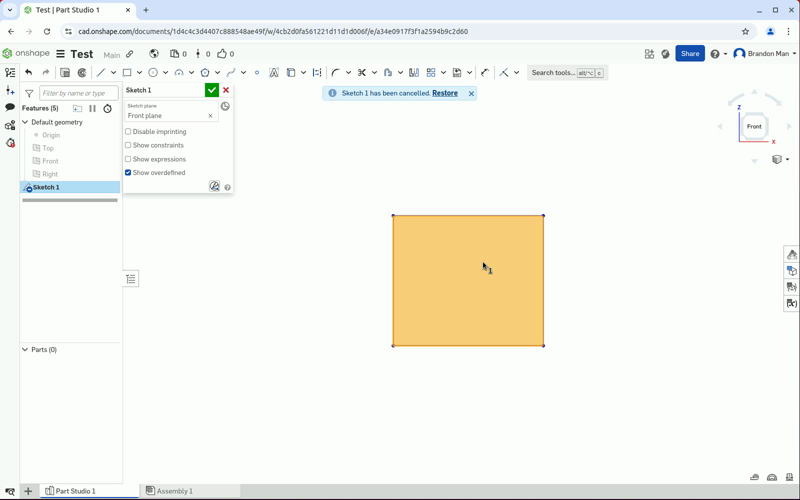
scroll(-6)
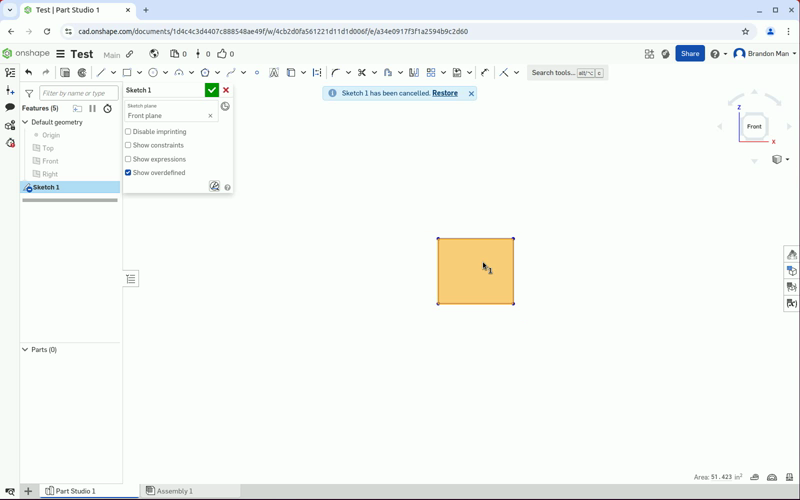
scroll(-6)
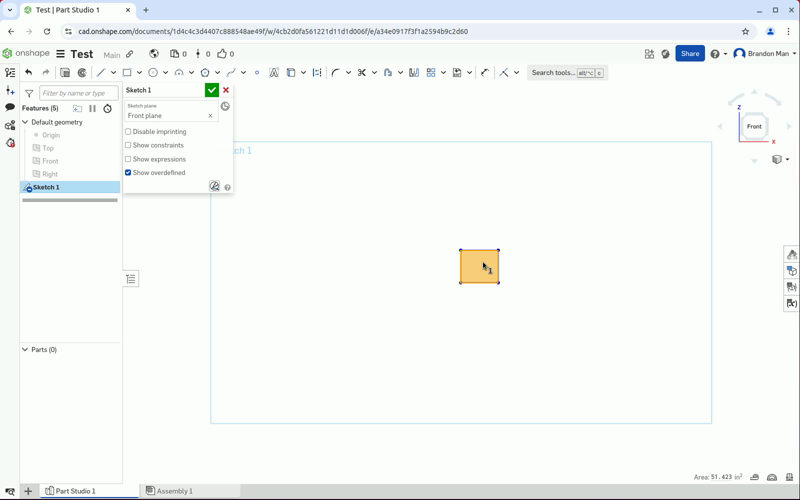
mouse_move(73, 352)
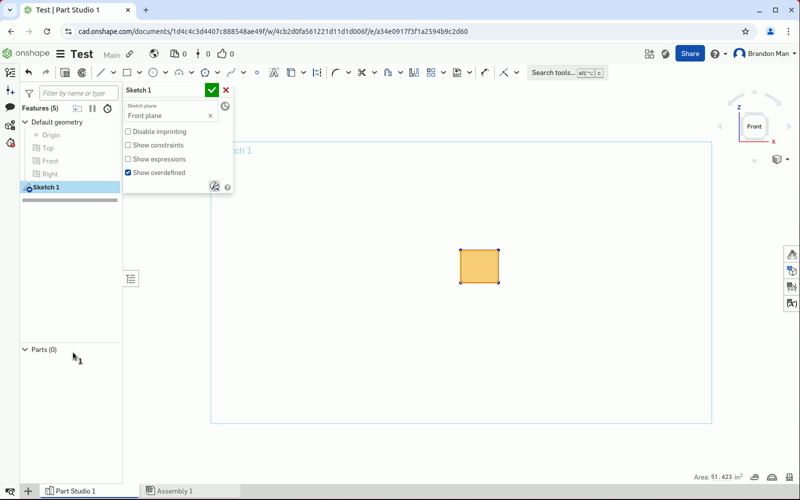
key(shift+y)
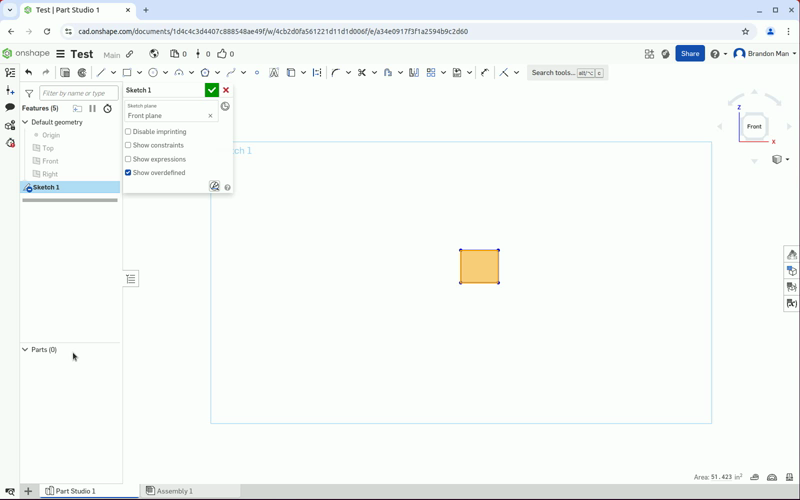
key(shift+e)
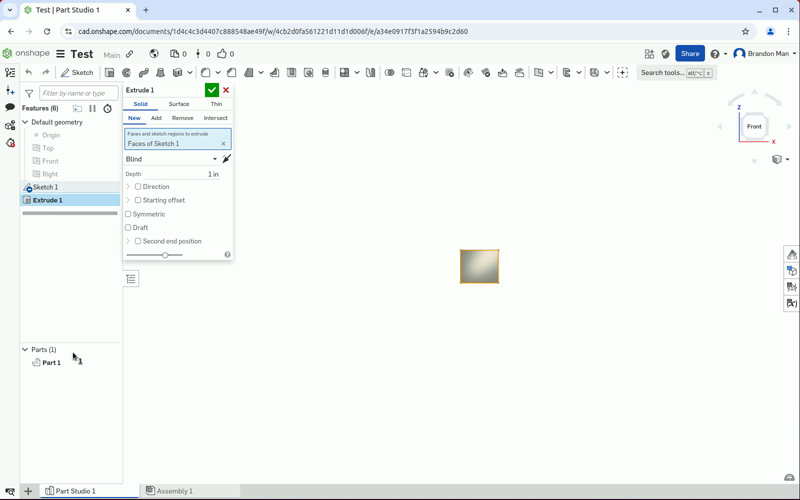
mouse_move(143, 106)
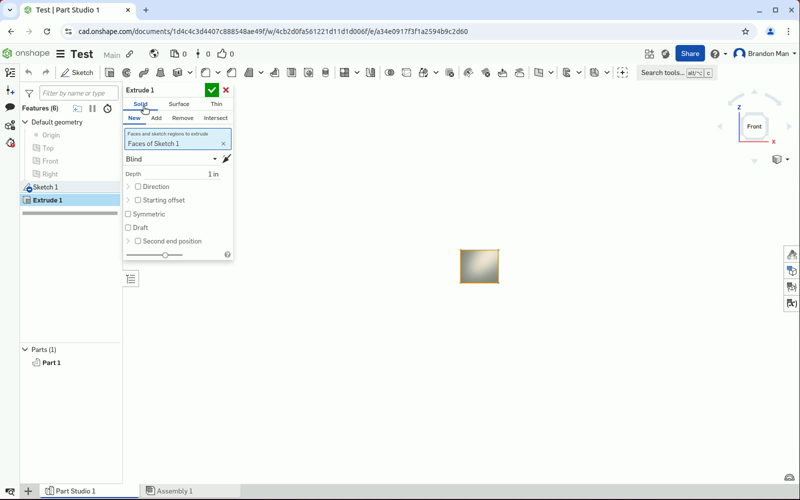
click(143, 106)
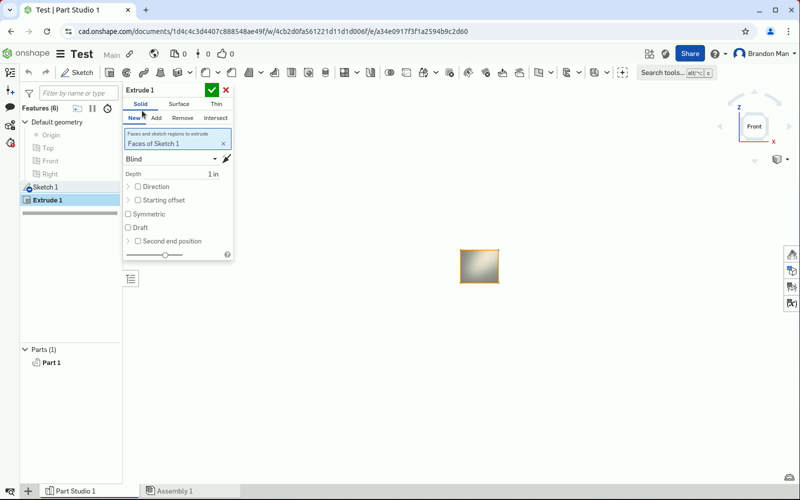
mouse_move(137, 120)
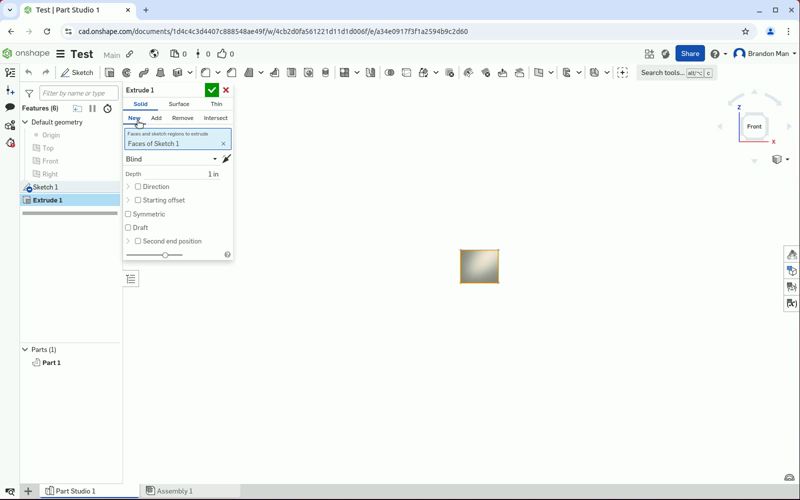
click(137, 120)
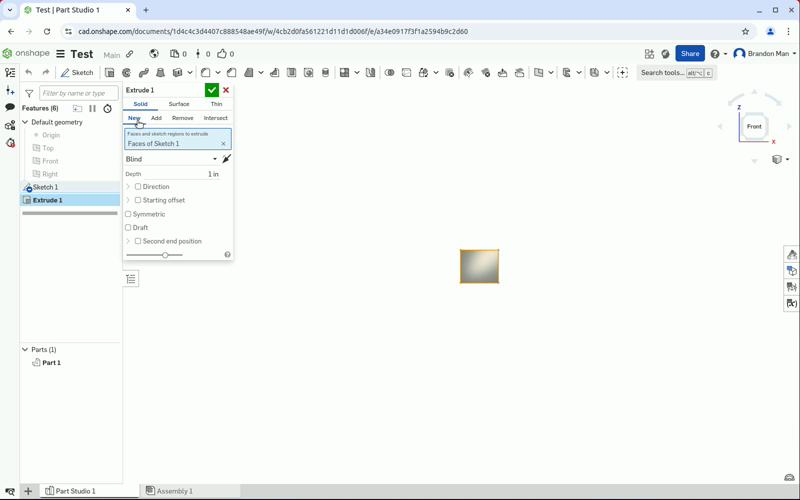
key(tab, 4)
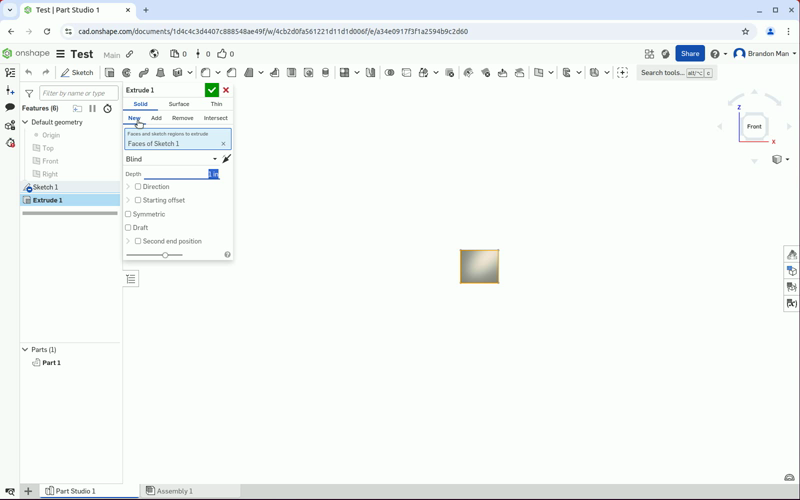
text(6.499)
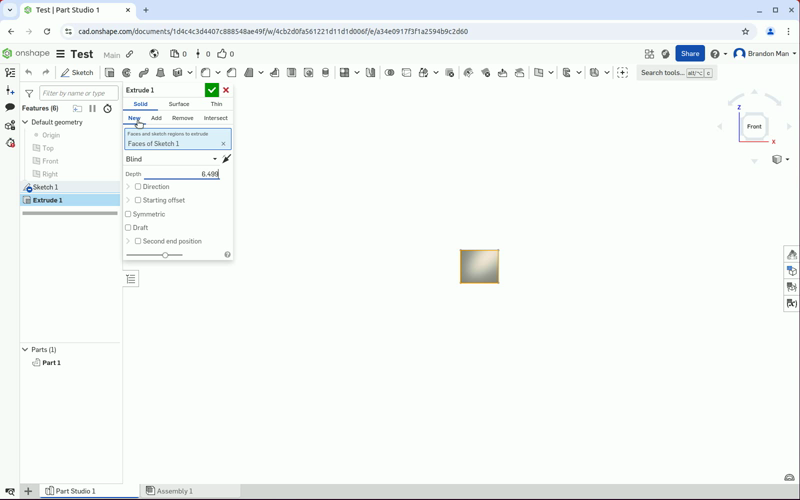
key(enter)
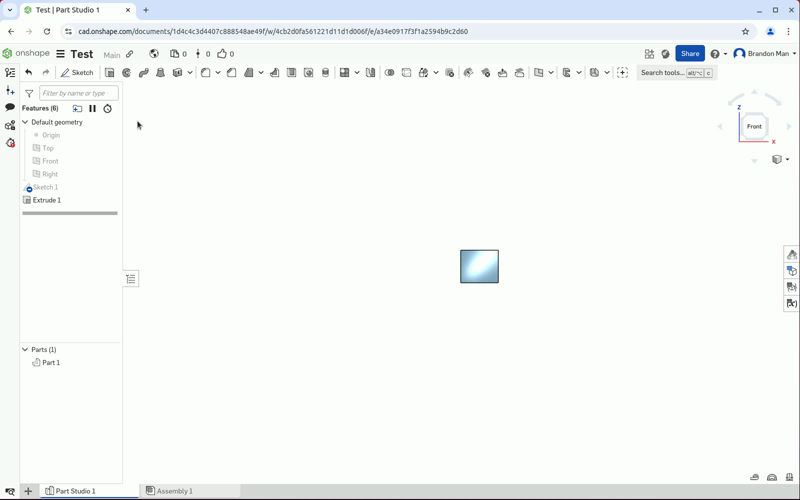
key(shift+h)
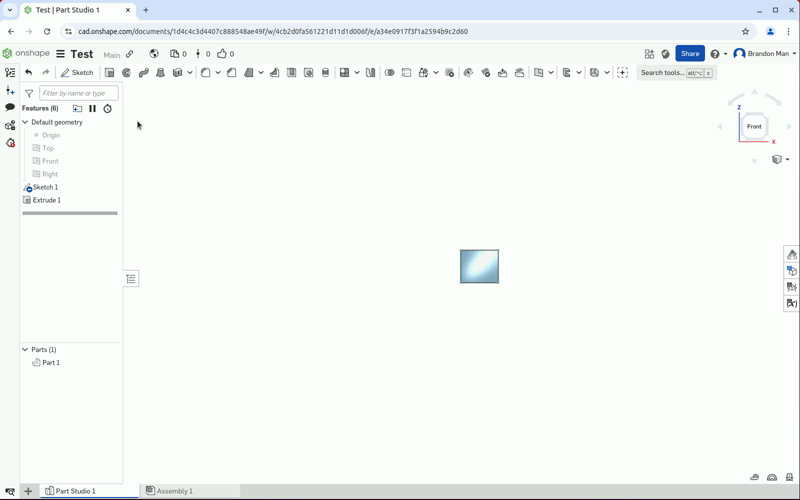
key(shift+h)
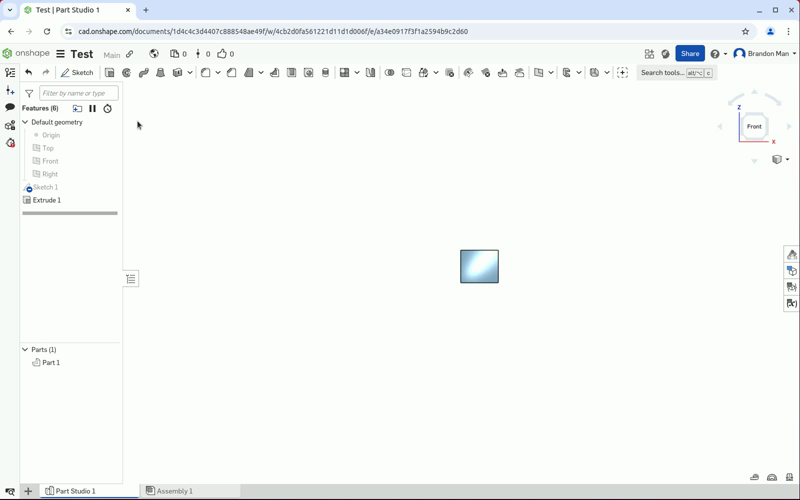
mouse_move(73, 189)
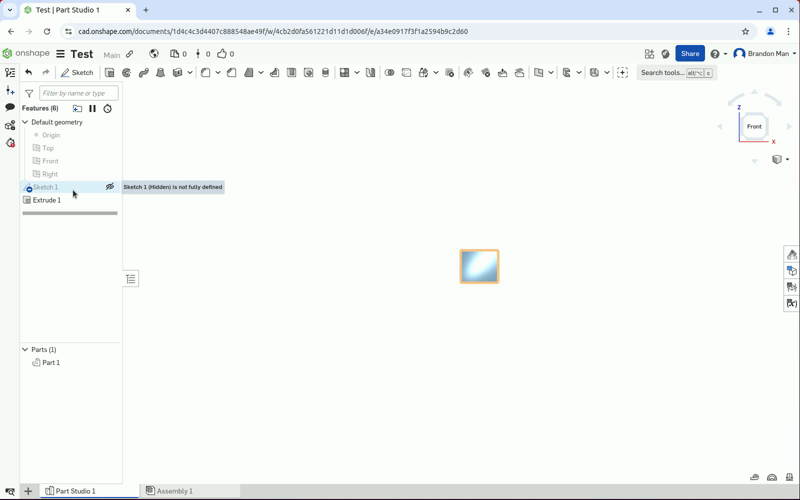
click(73, 189)
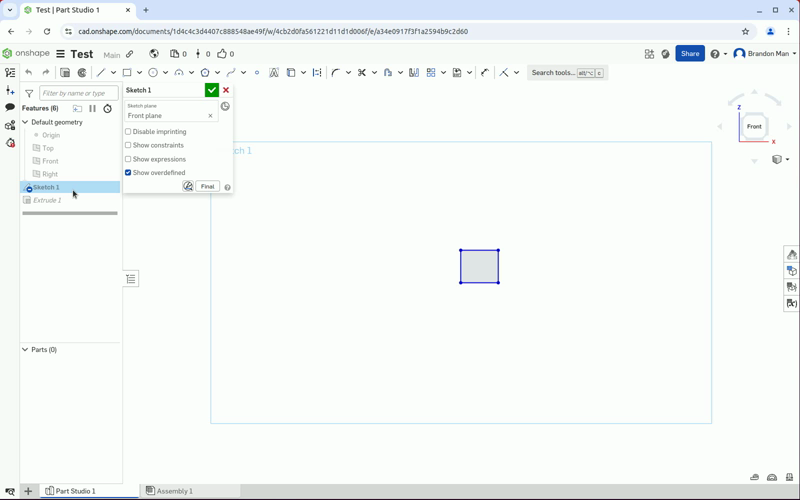
mouse_move(229, 92)
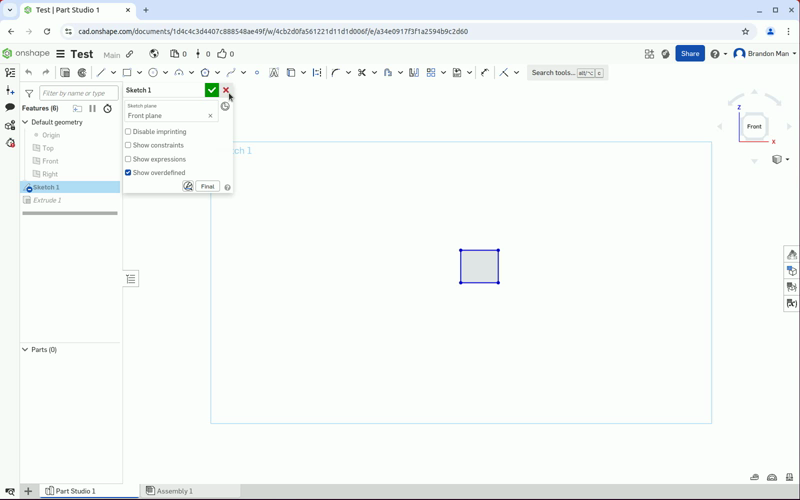
click(229, 92)
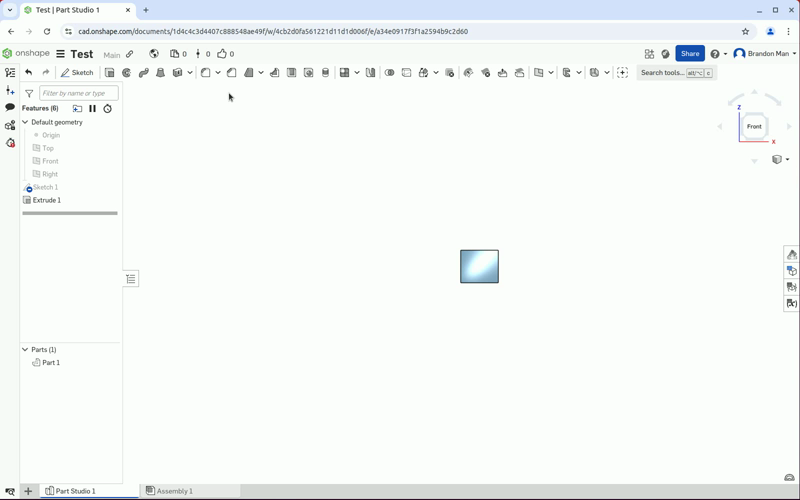
mouse_move(73, 352)
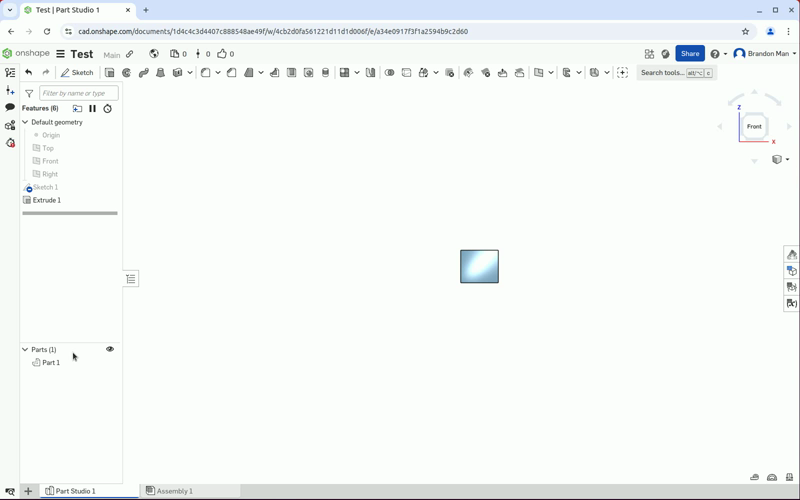
key(y)
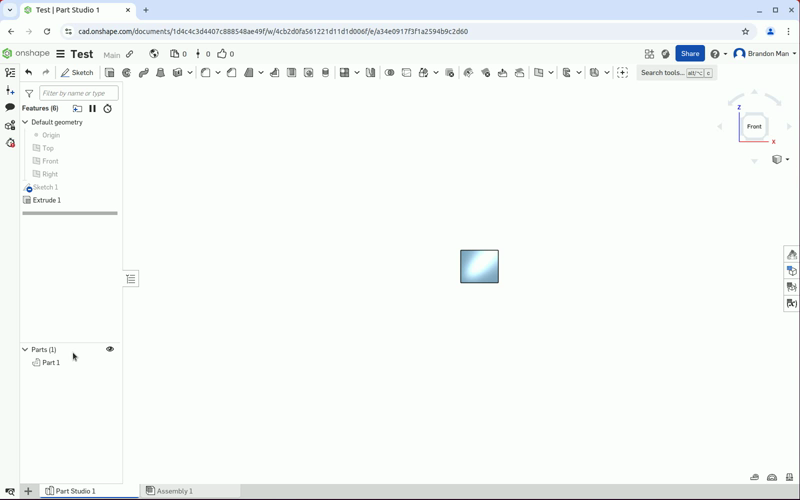
key(shift+p)
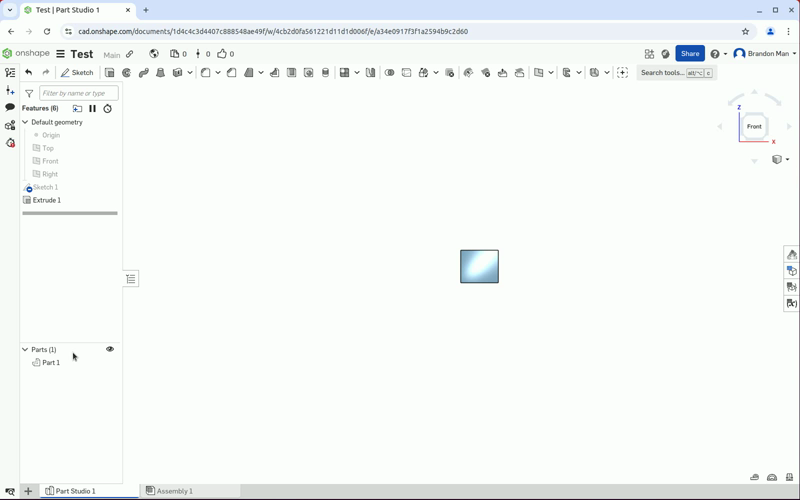
key(space)
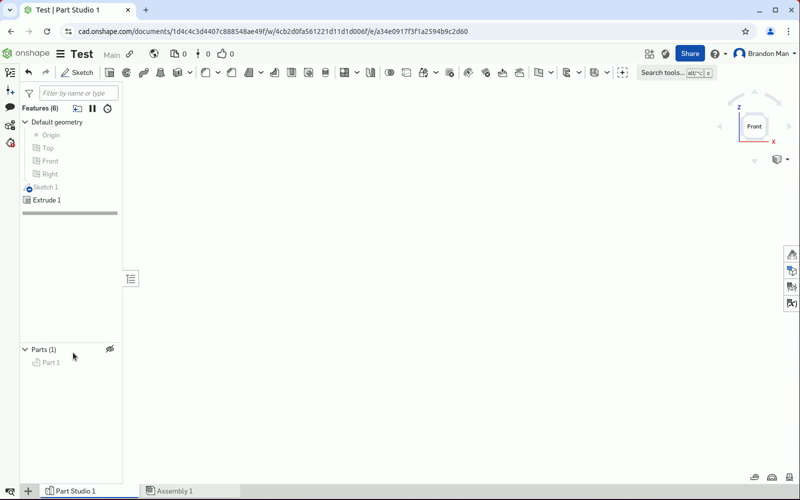
key_down(shift)
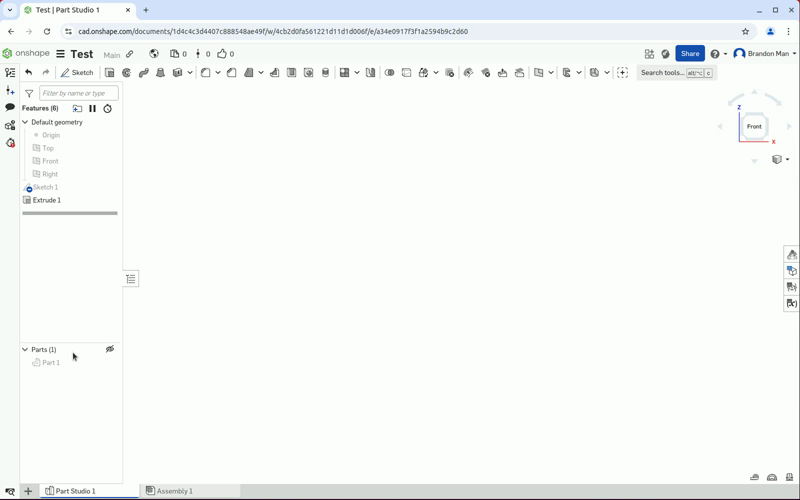
key(left)
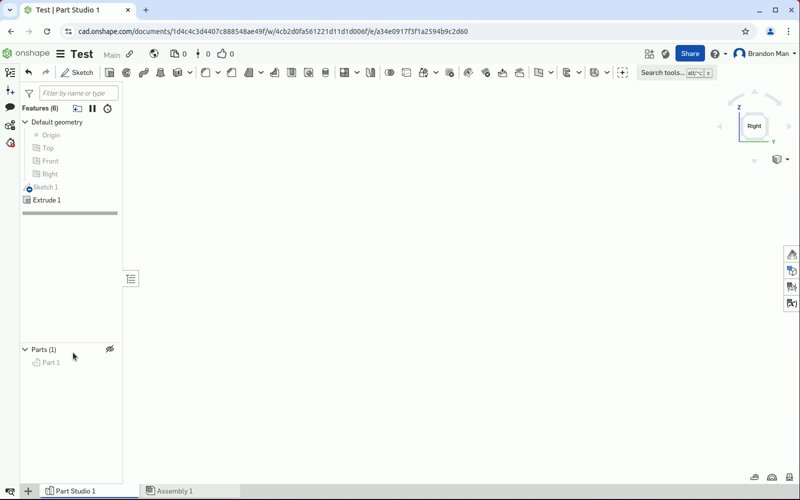
key_up(shift)
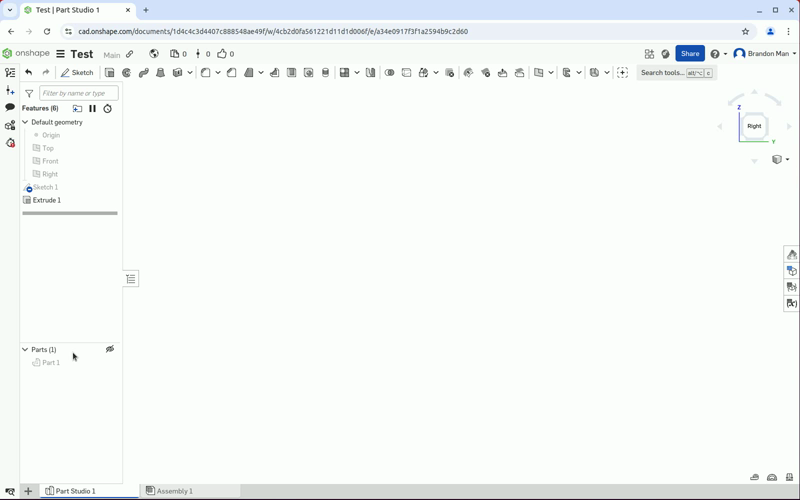
mouse_move(73, 352)
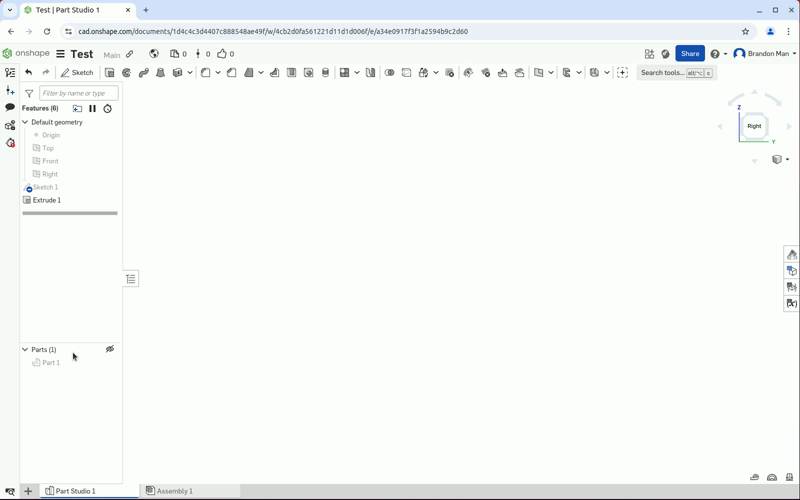
key(shift+y)
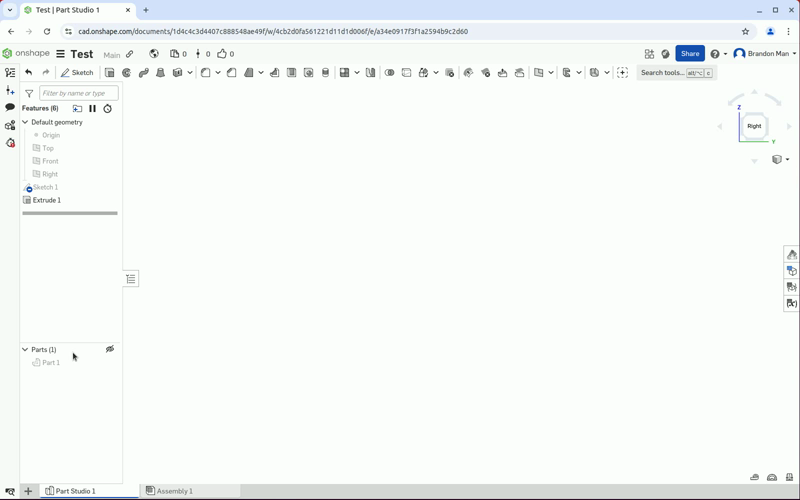
key(shift+s)
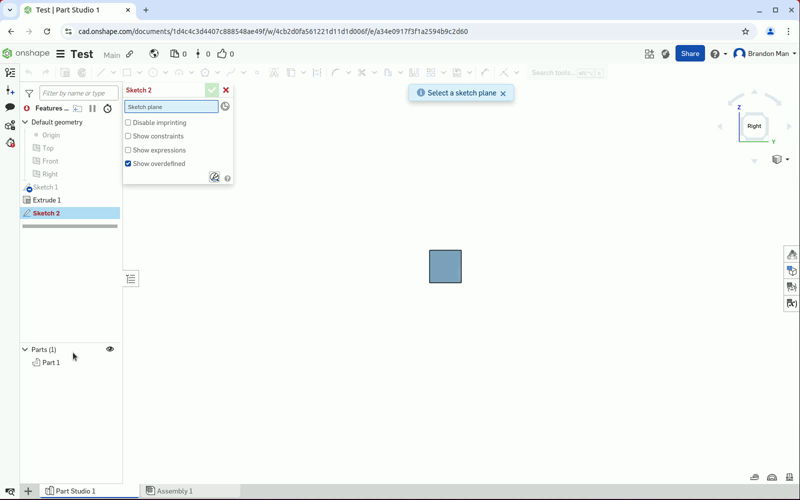
mouse_move(73, 176)
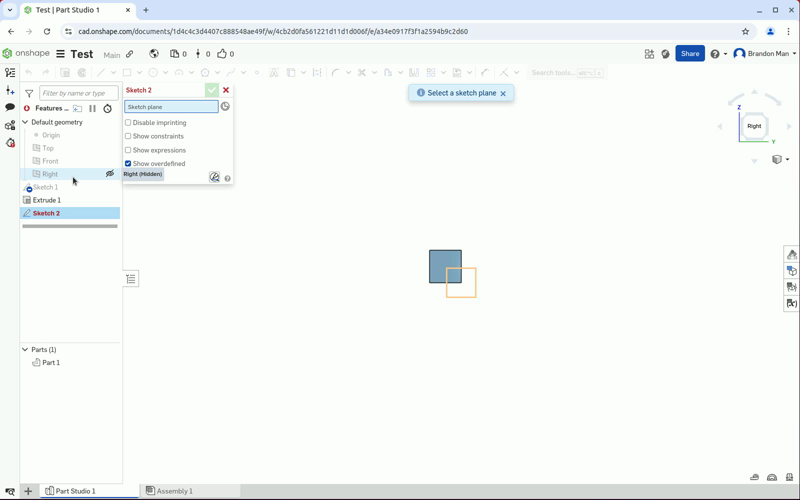
click(73, 176)
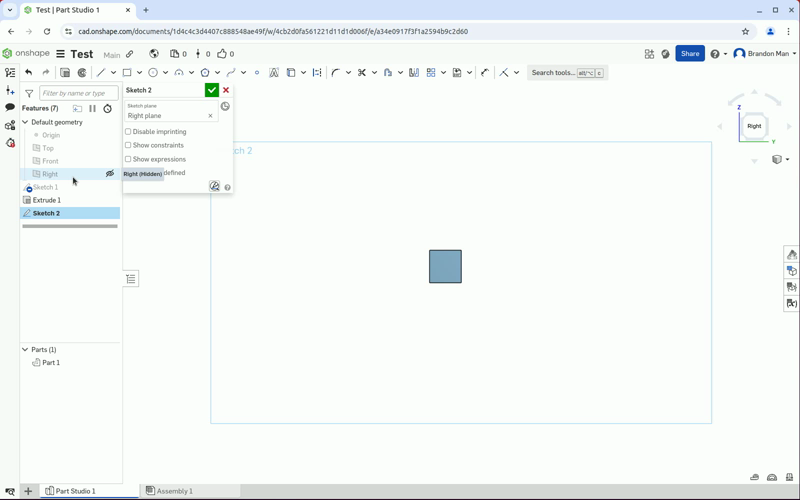
mouse_move(73, 352)
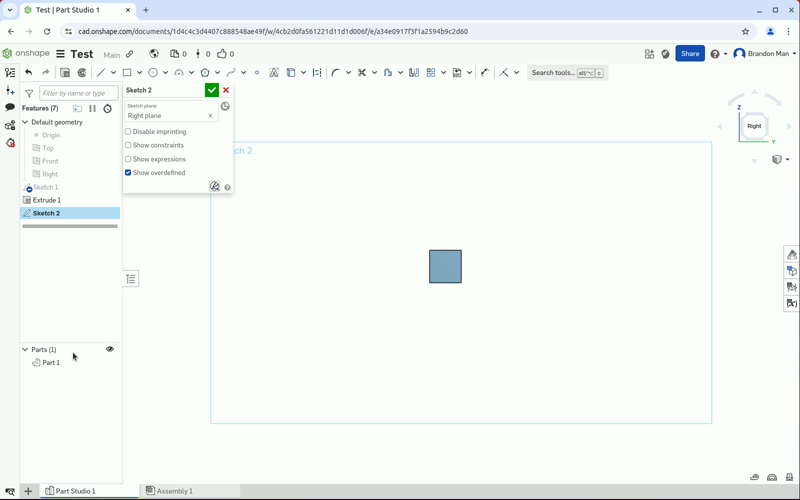
key(y)
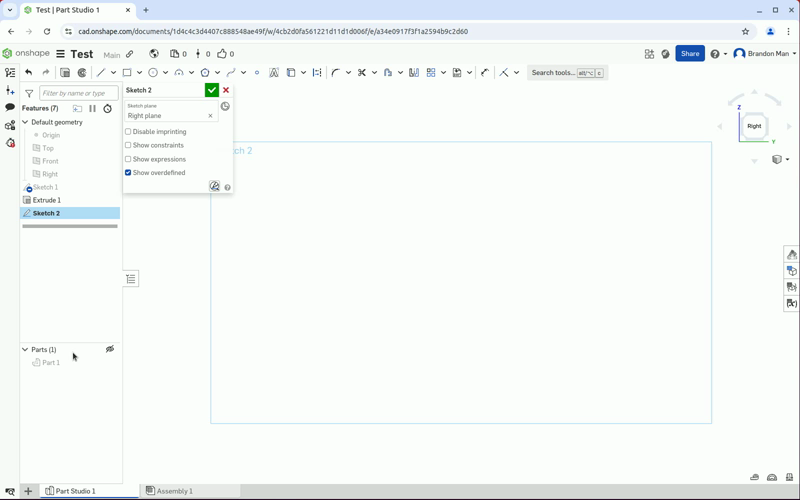
key(l)
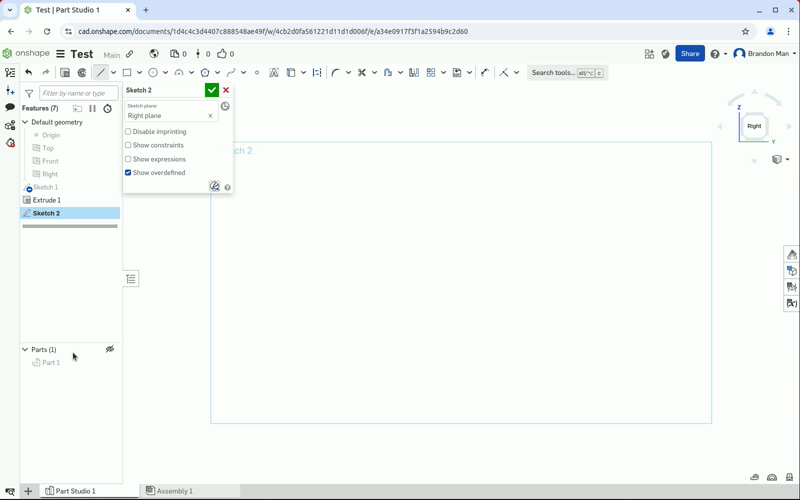
key_down(shift)
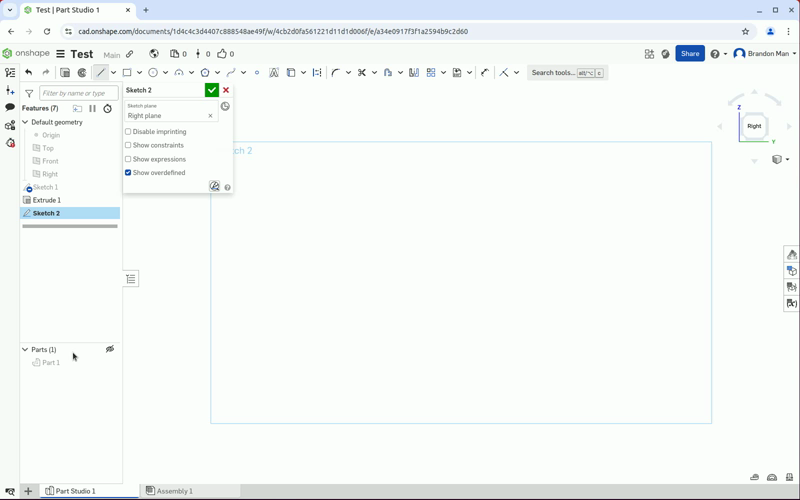
mouse_move(406, 250)
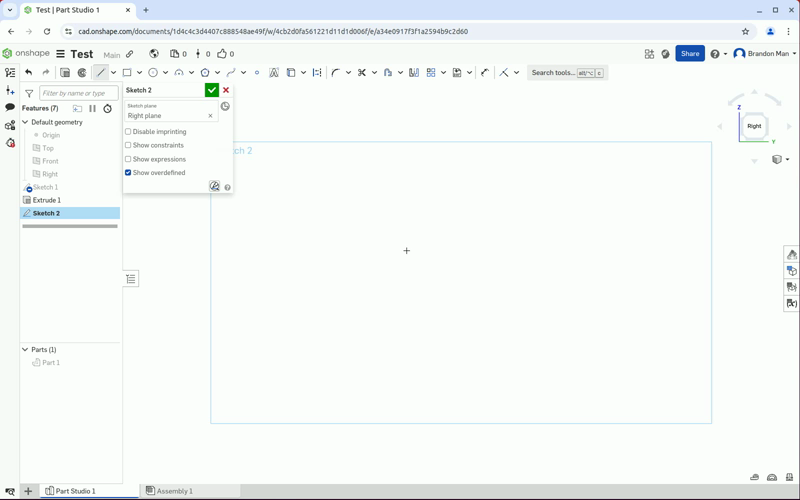
click(406, 250)
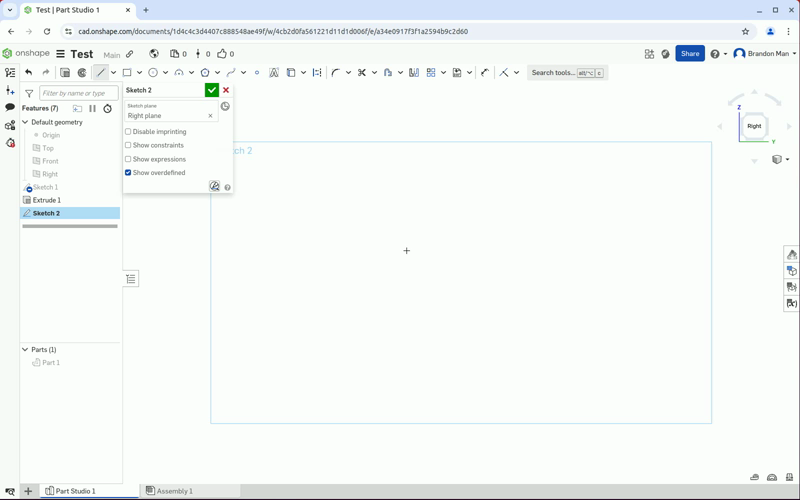
key_up(shift)
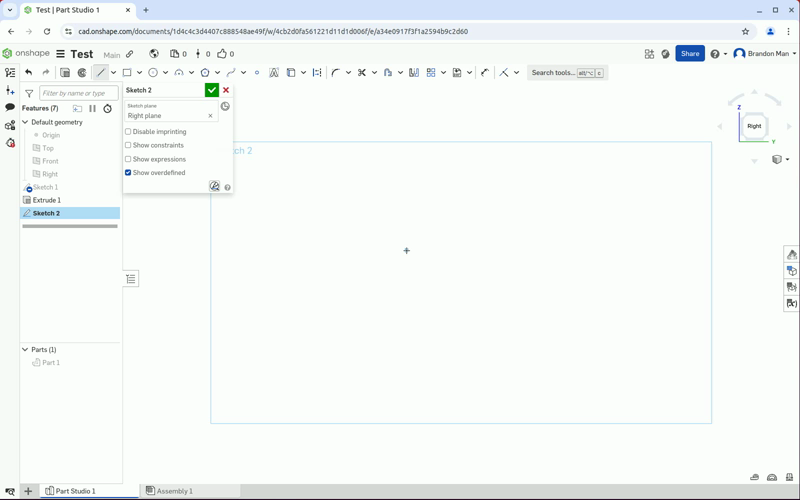
key_down(shift)
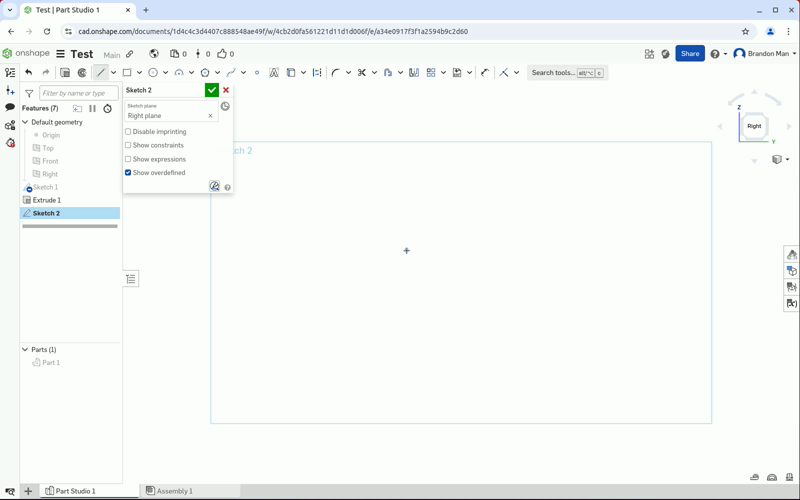
mouse_move(436, 250)
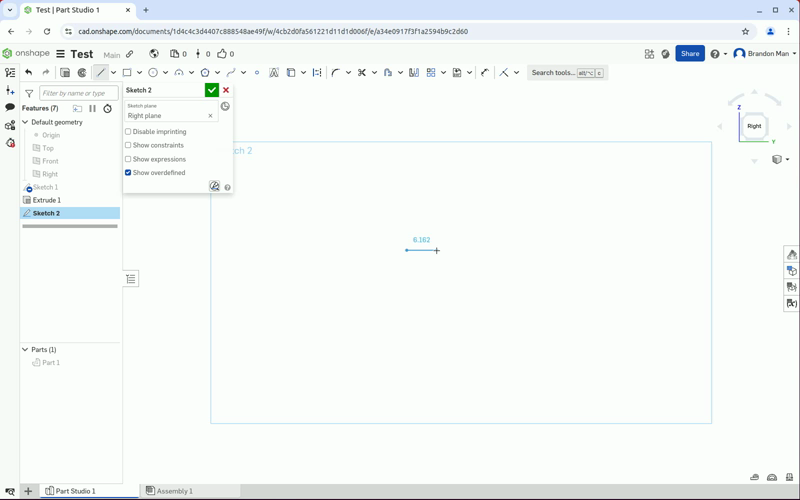
mouse_move(450, 250)
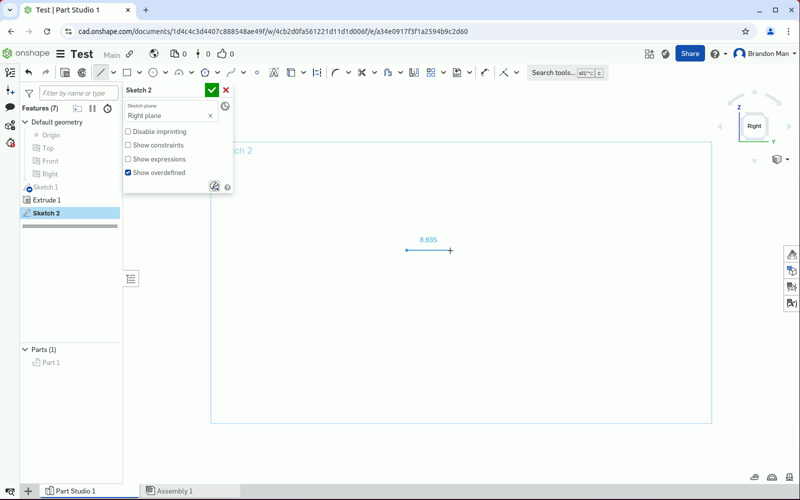
click(450, 250)
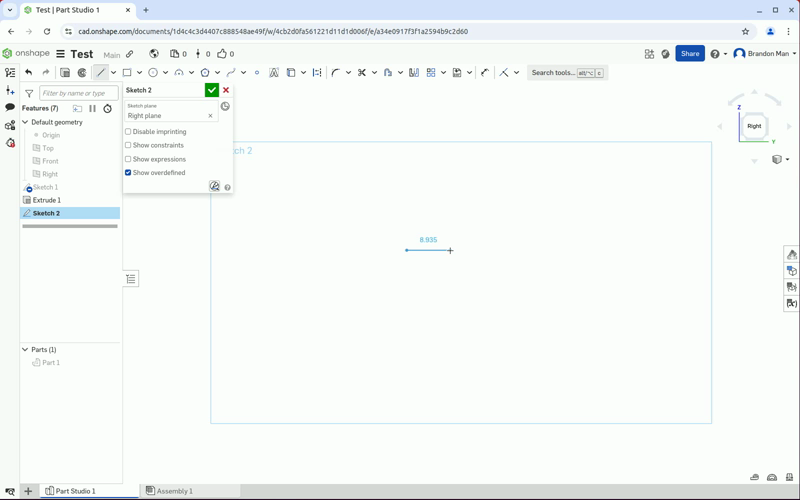
key_up(shift)
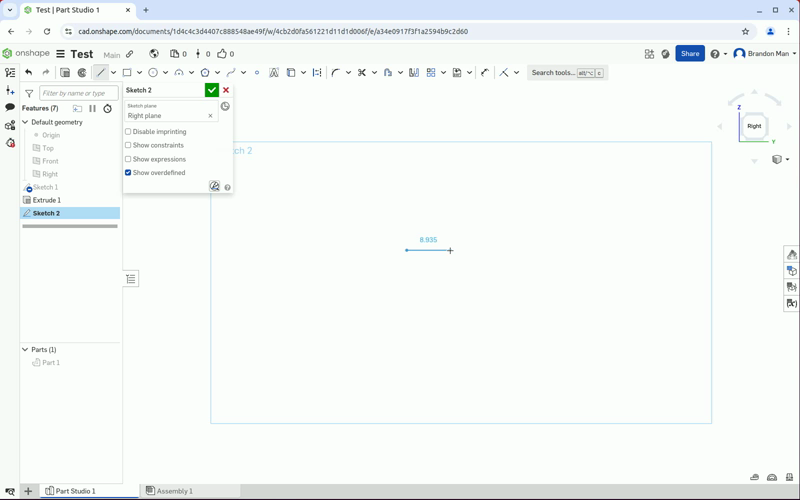
key_down(shift)
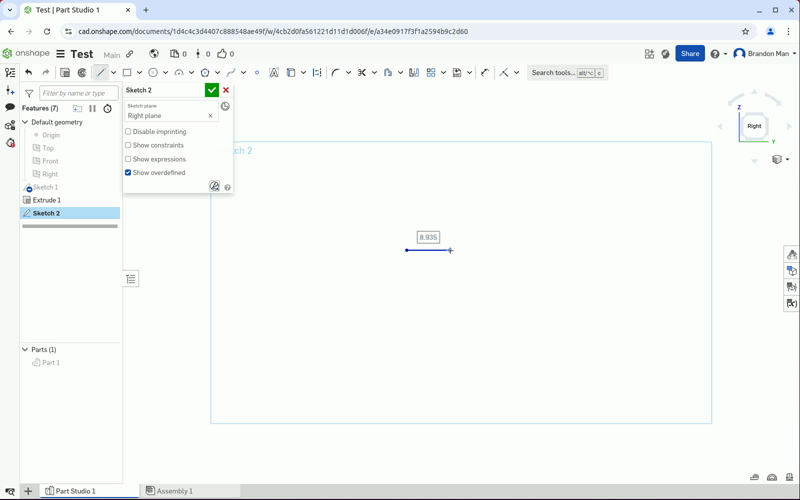
mouse_move(480, 250)
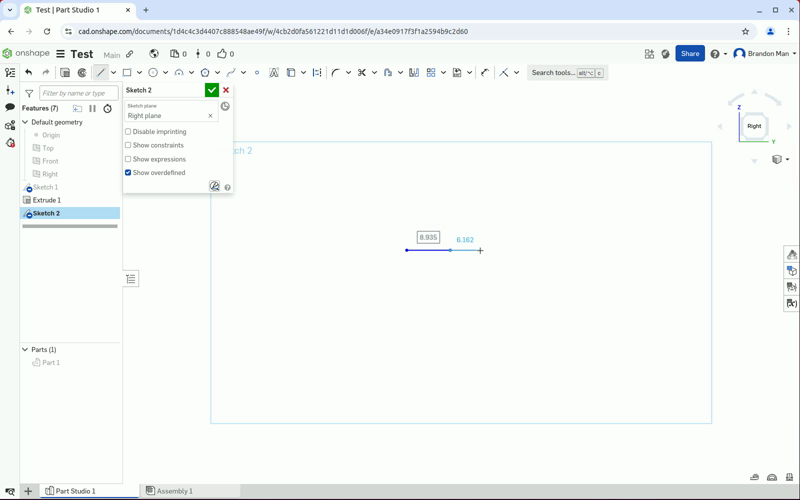
mouse_move(450, 239)
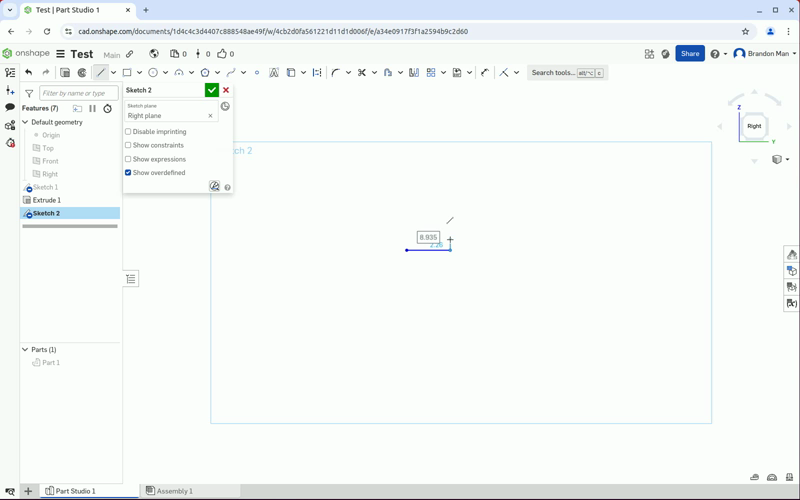
click(450, 239)
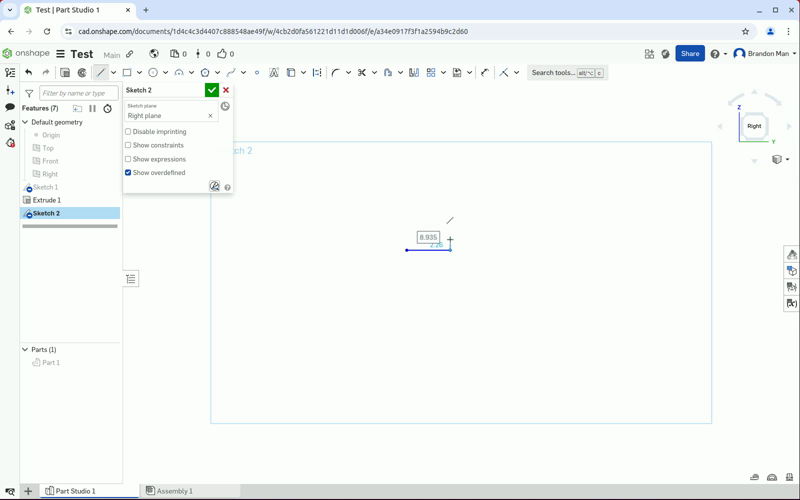
key_up(shift)
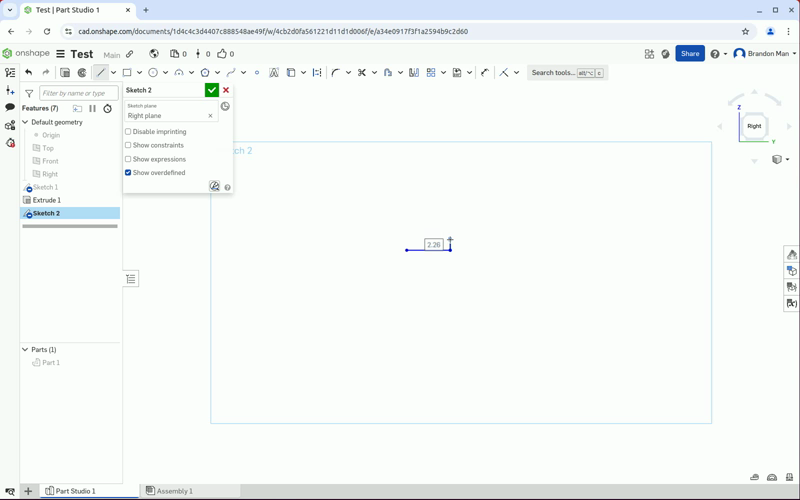
key_down(shift)
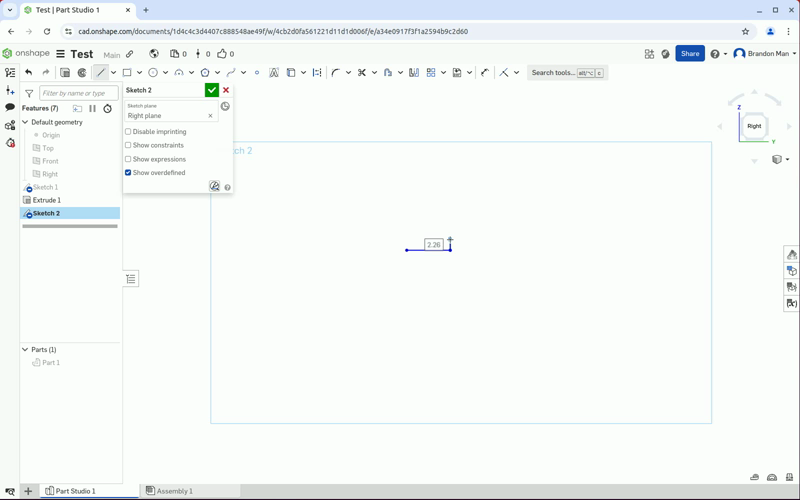
mouse_move(480, 239)
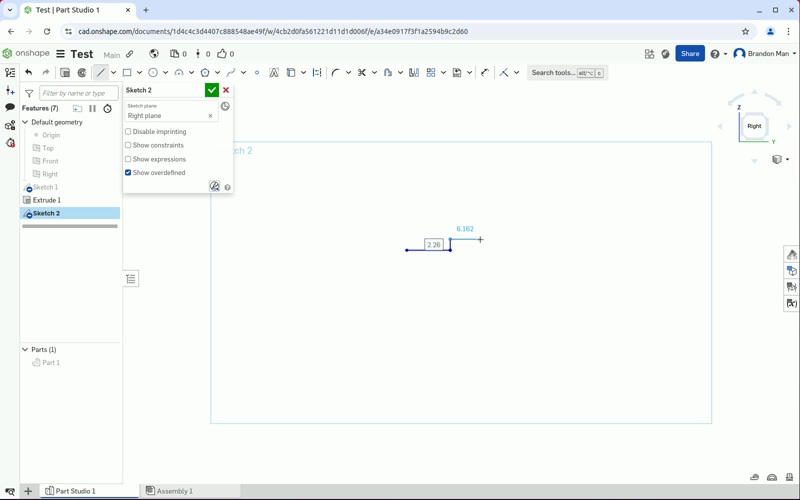
mouse_move(406, 239)
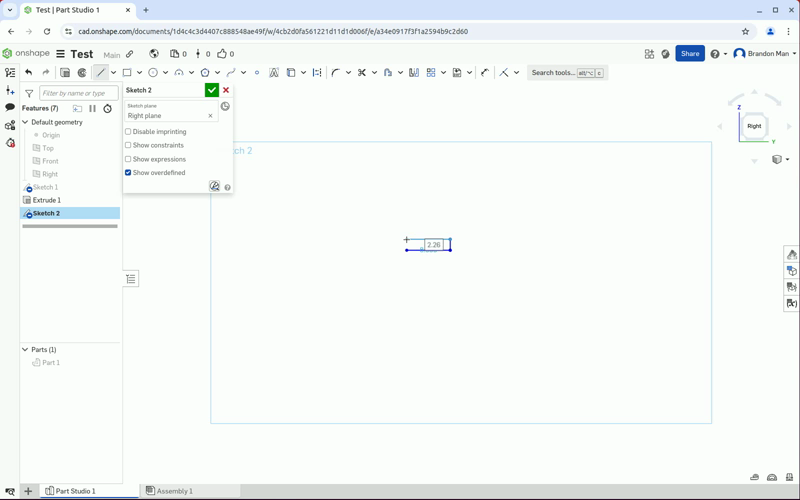
click(406, 239)
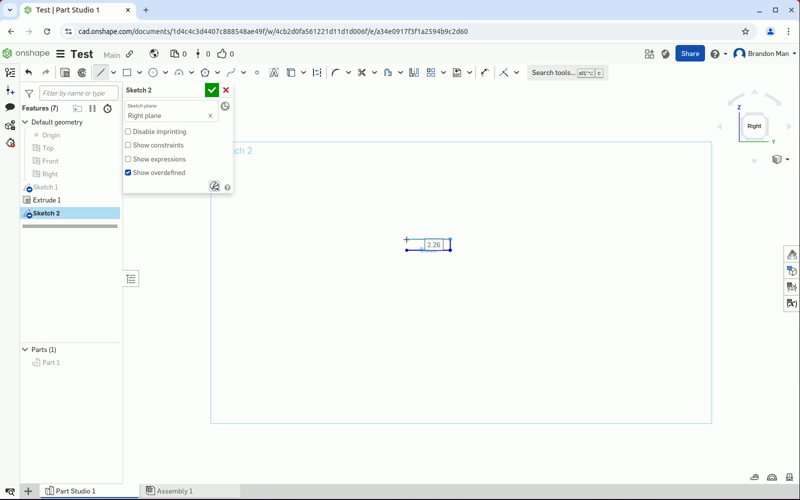
key_up(shift)
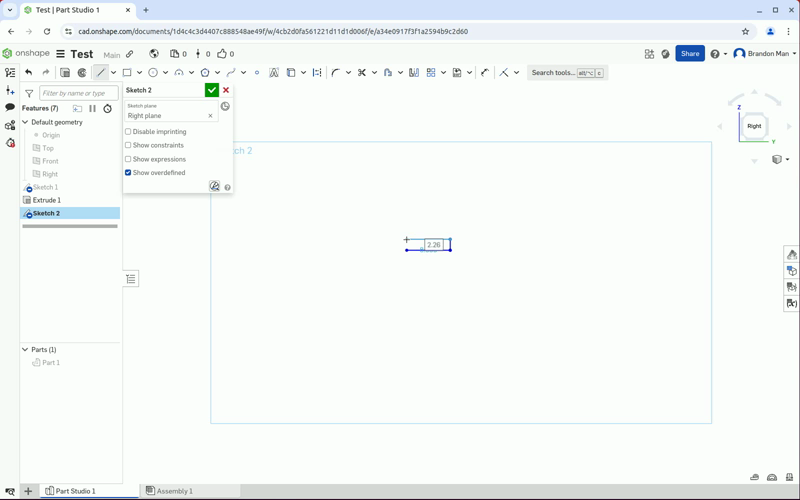
mouse_move(436, 239)
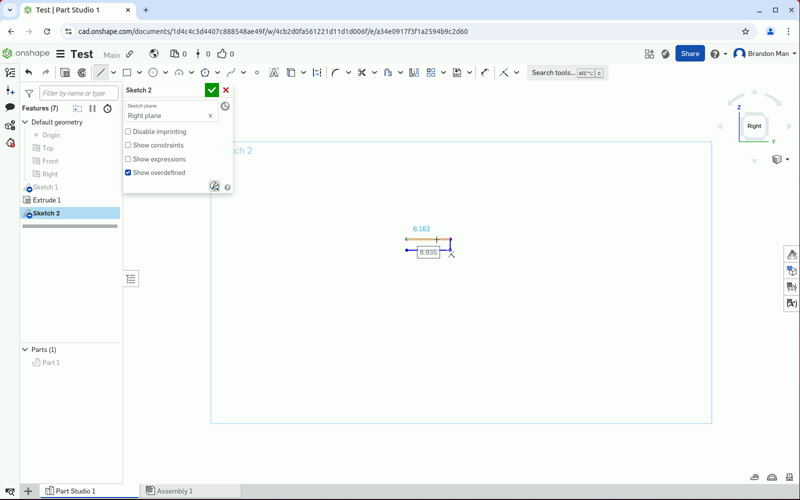
key_down(shift)
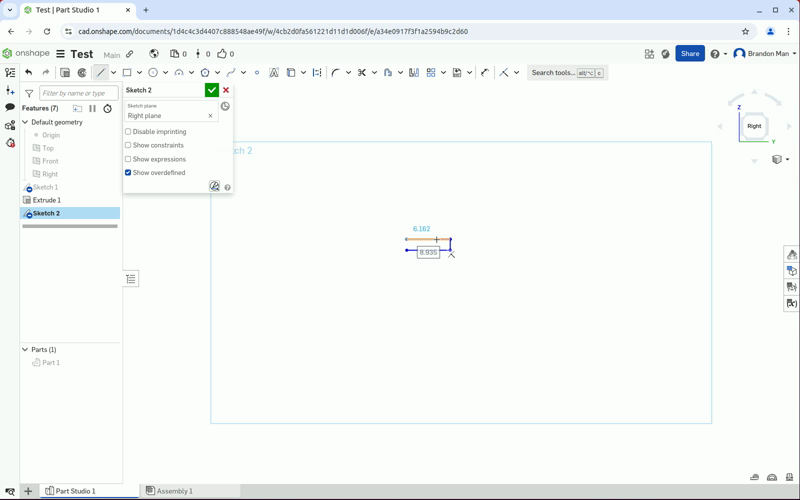
mouse_move(406, 250)
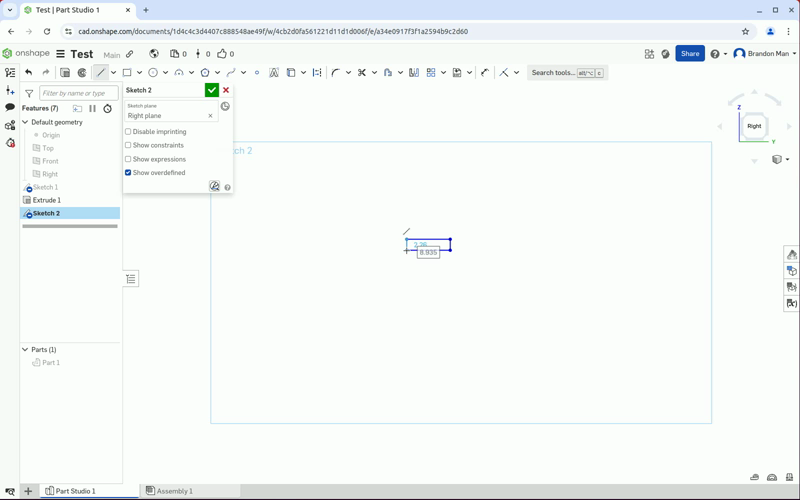
key_up(shift)
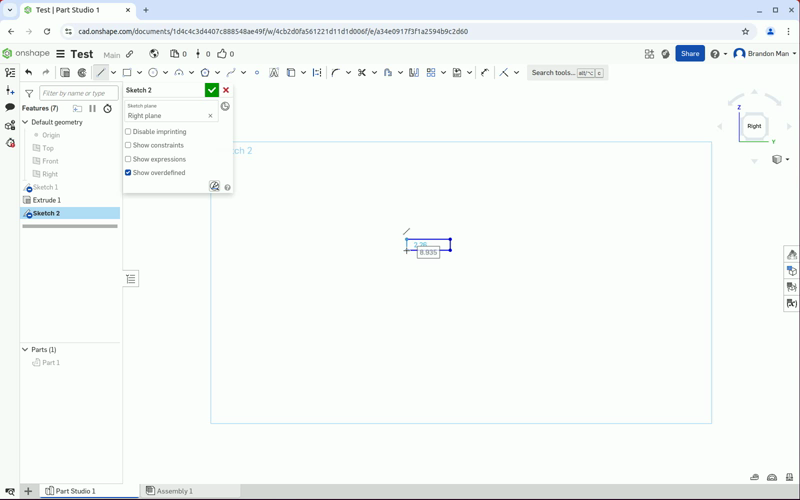
click(406, 250)
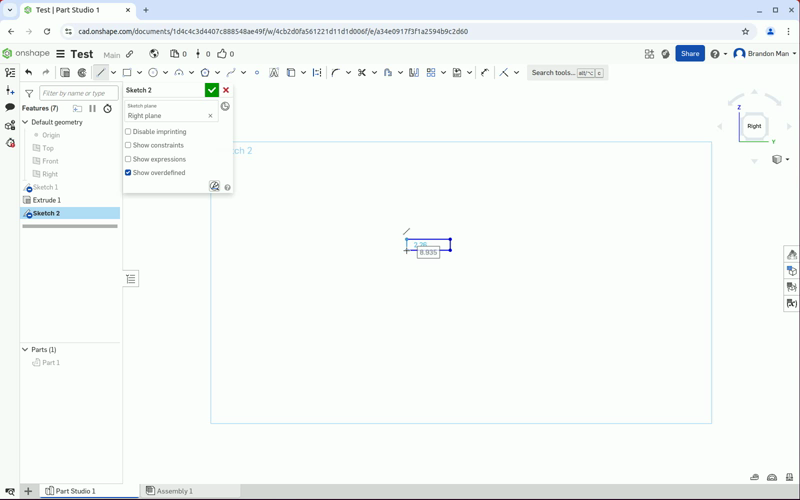
key(esc)
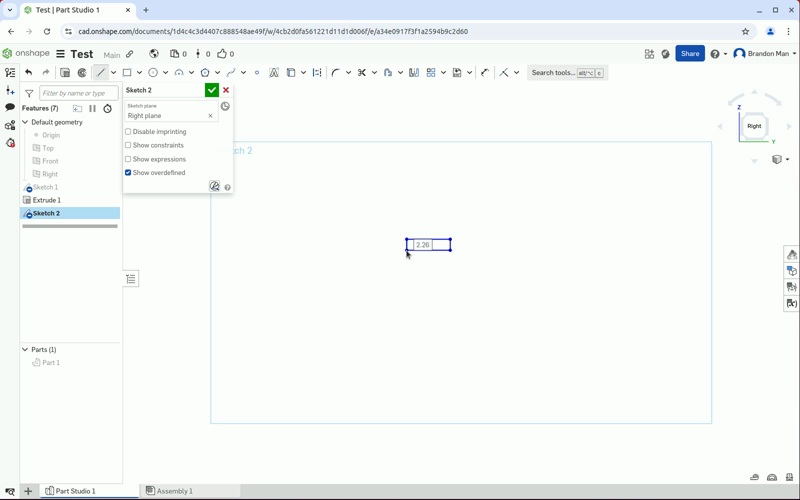
mouse_move(425, 245)
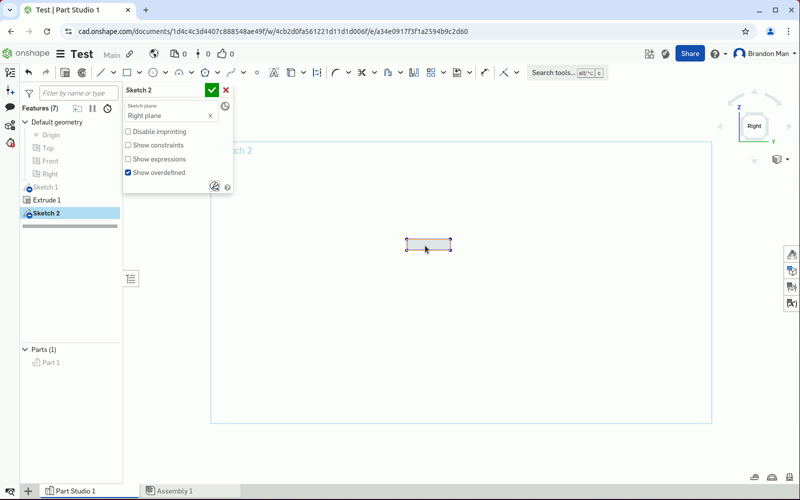
scroll(6)
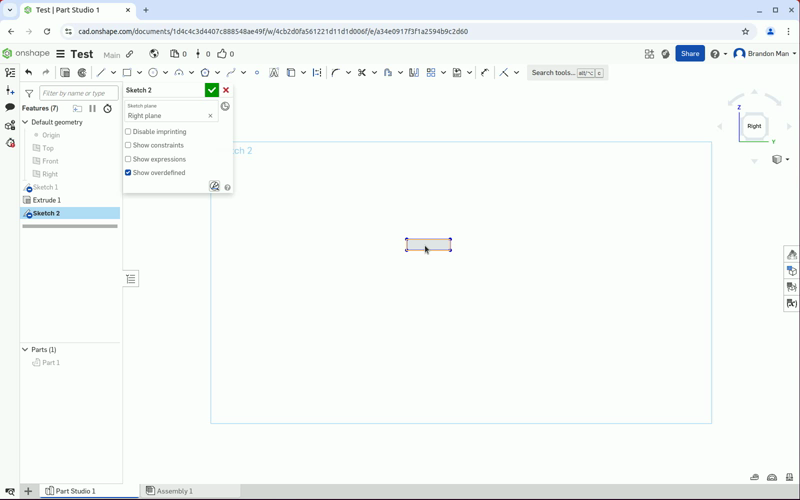
scroll(6)
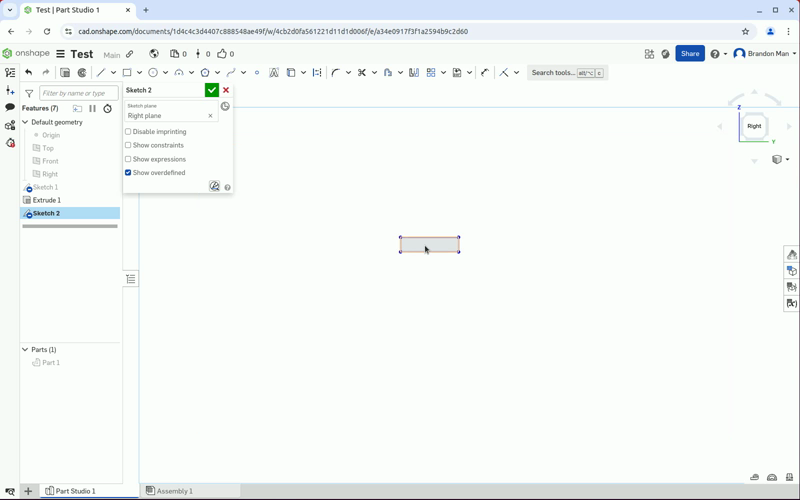
scroll(6)
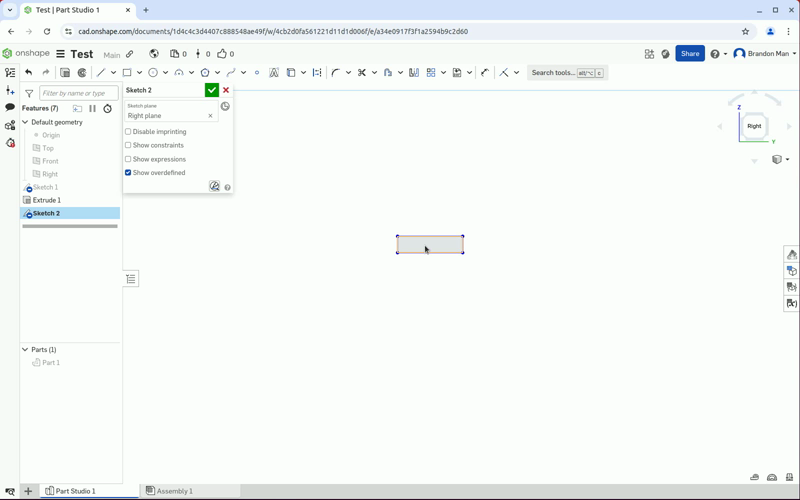
scroll(6)
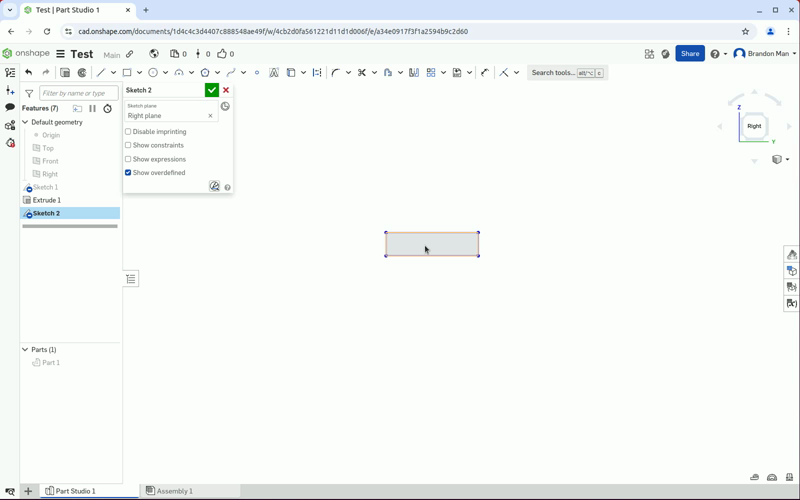
scroll(6)
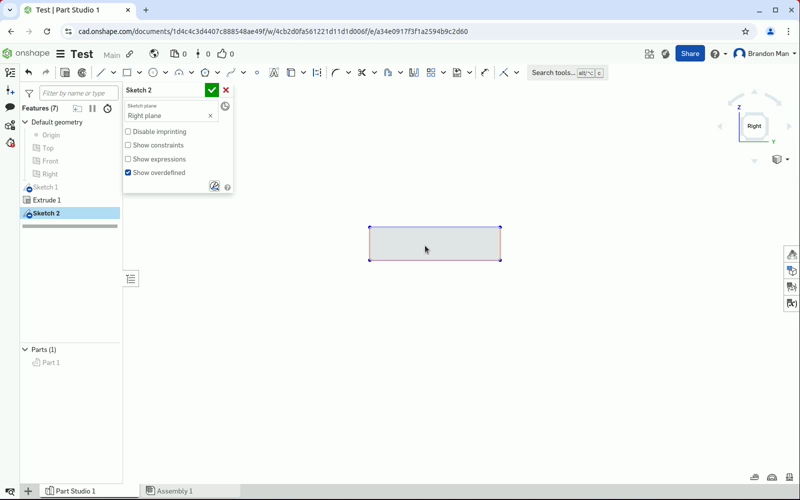
scroll(6)
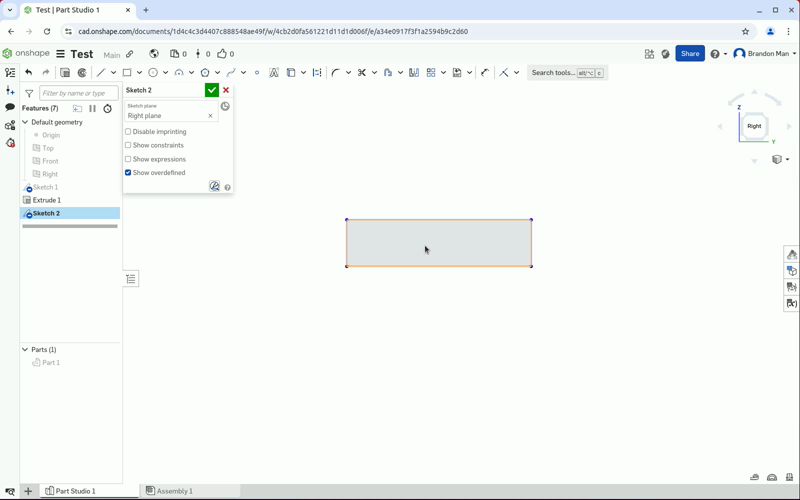
scroll(6)
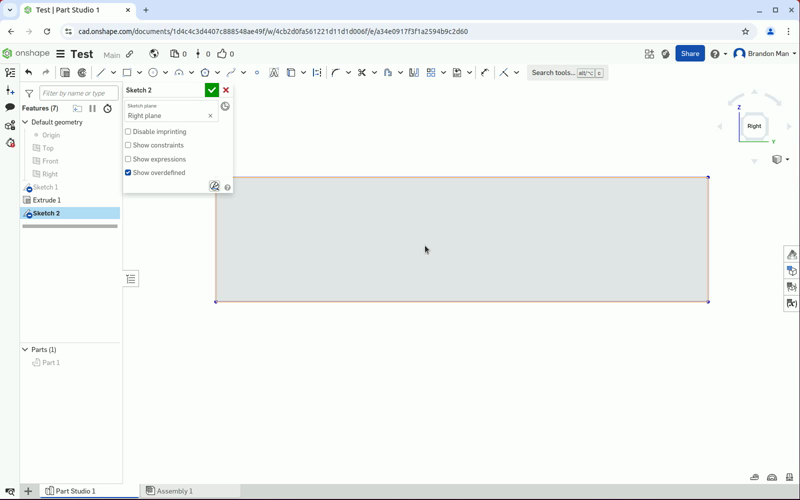
click(425, 245)
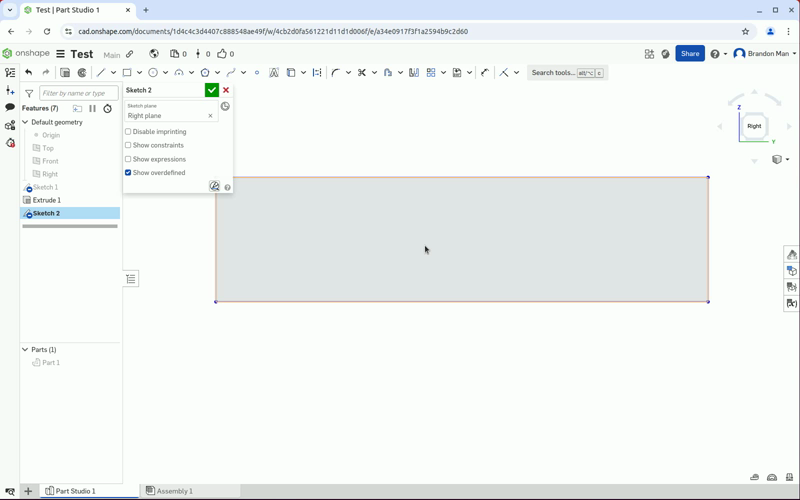
scroll(-6)
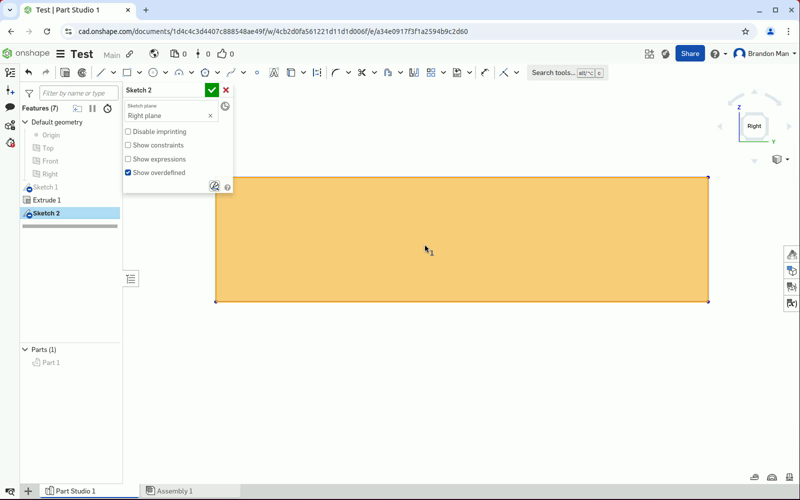
scroll(-6)
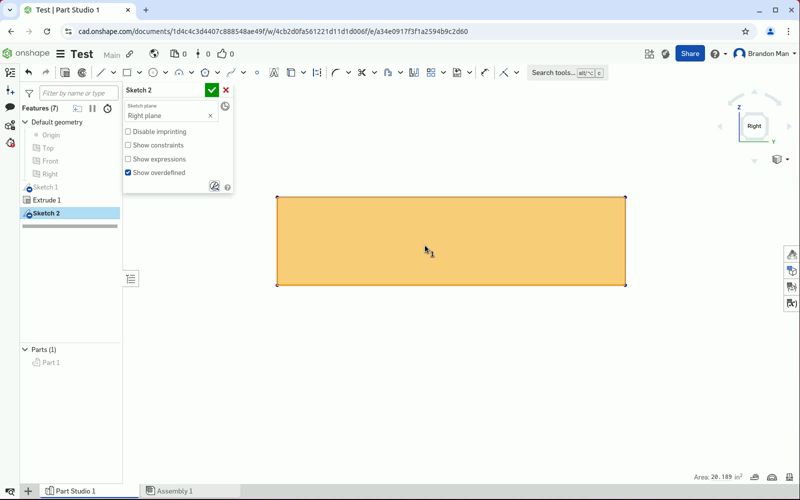
scroll(-6)
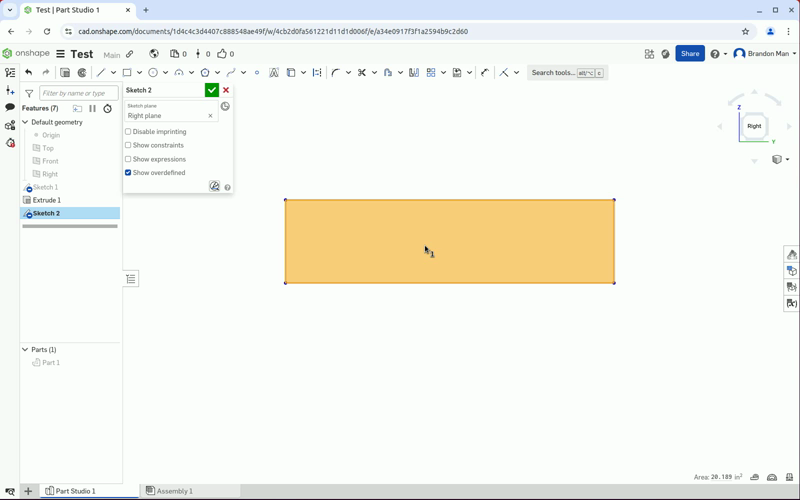
scroll(-6)
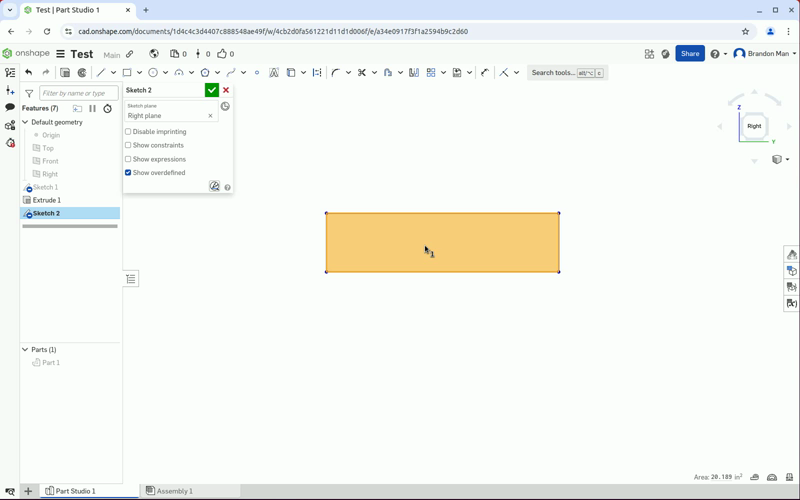
scroll(-6)
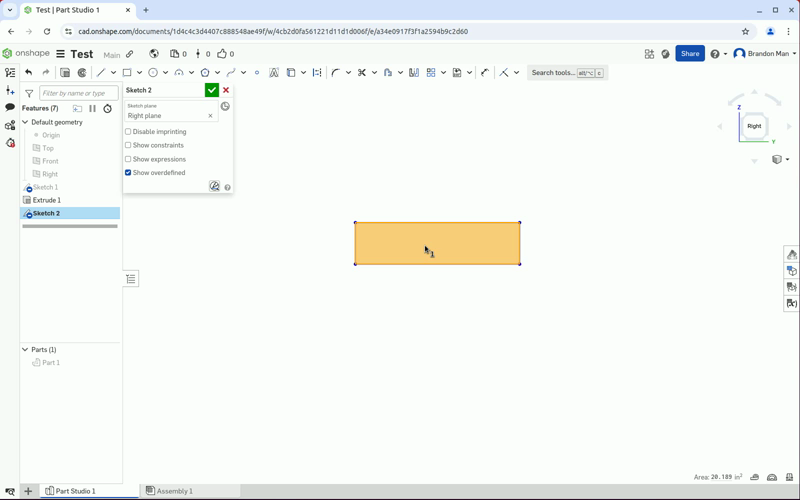
scroll(-6)
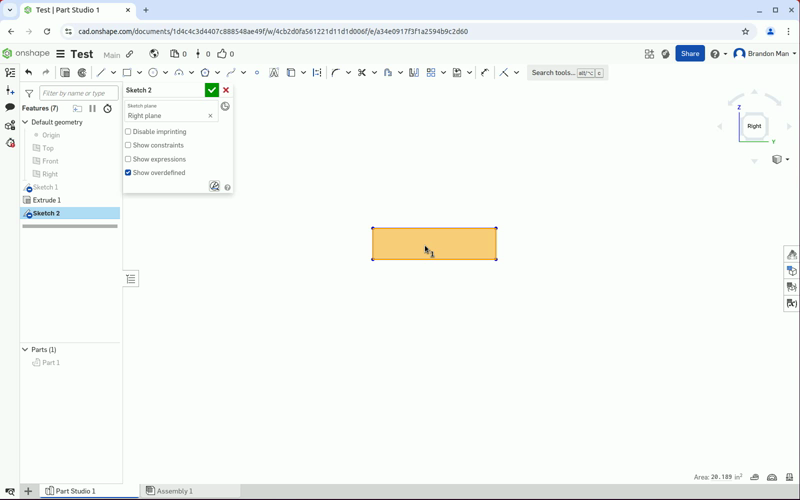
scroll(-6)
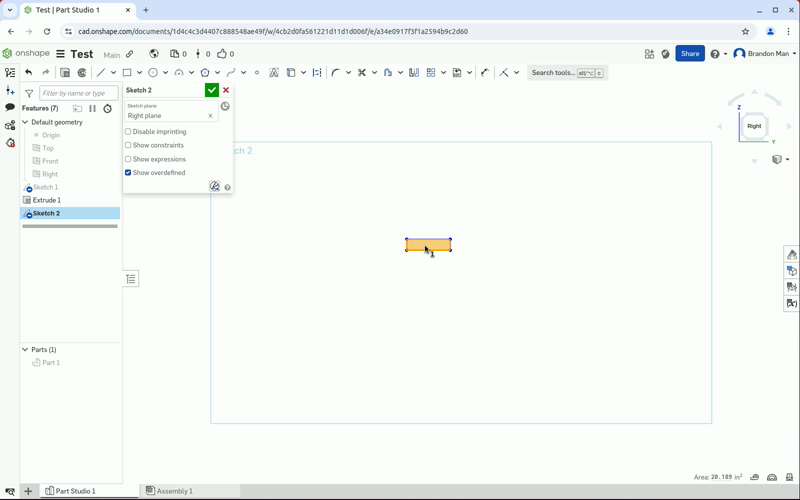
mouse_move(73, 352)
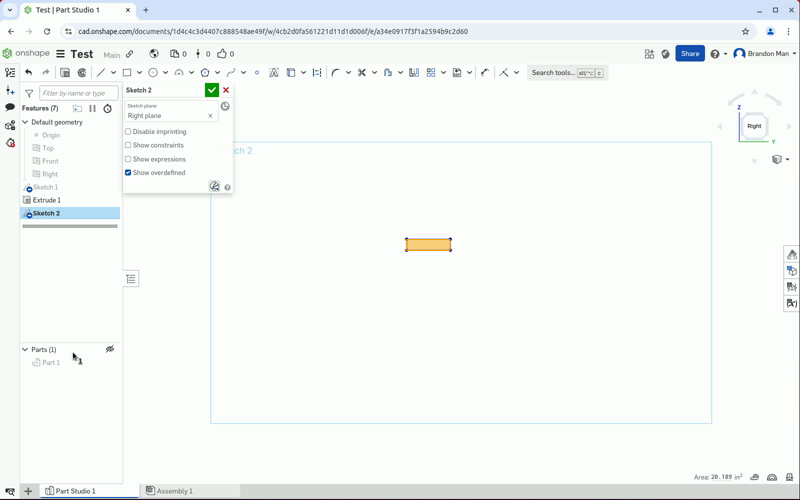
key(shift+y)
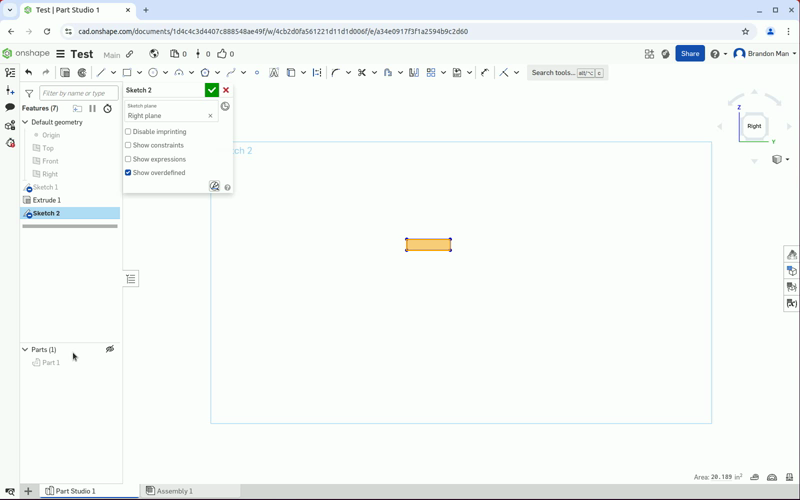
key(shift+e)
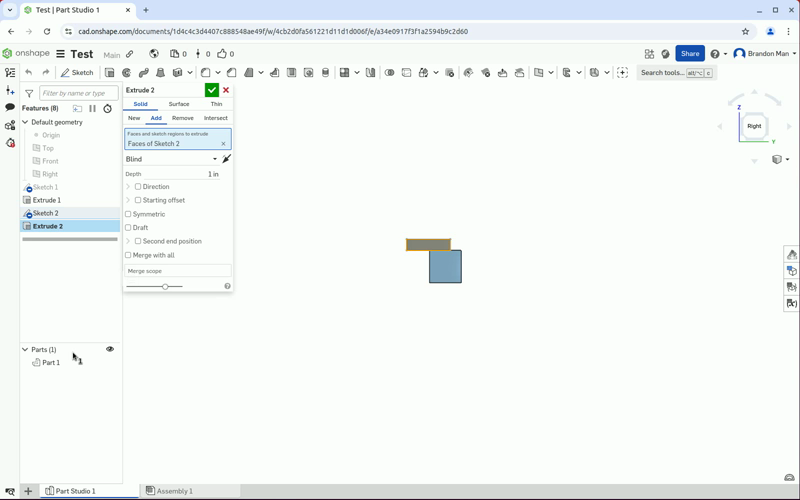
mouse_move(143, 106)
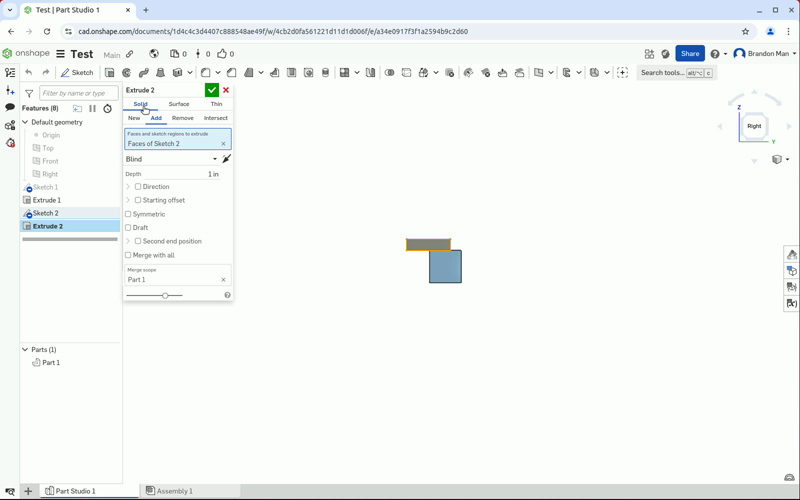
click(143, 106)
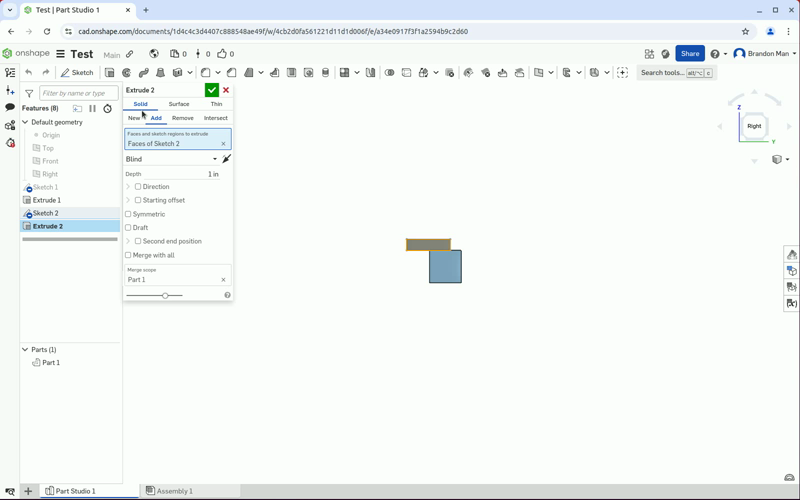
mouse_move(137, 120)
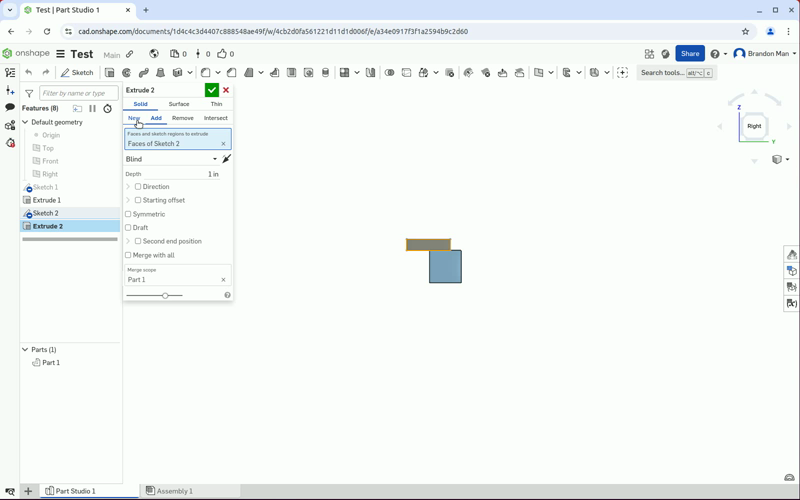
click(137, 120)
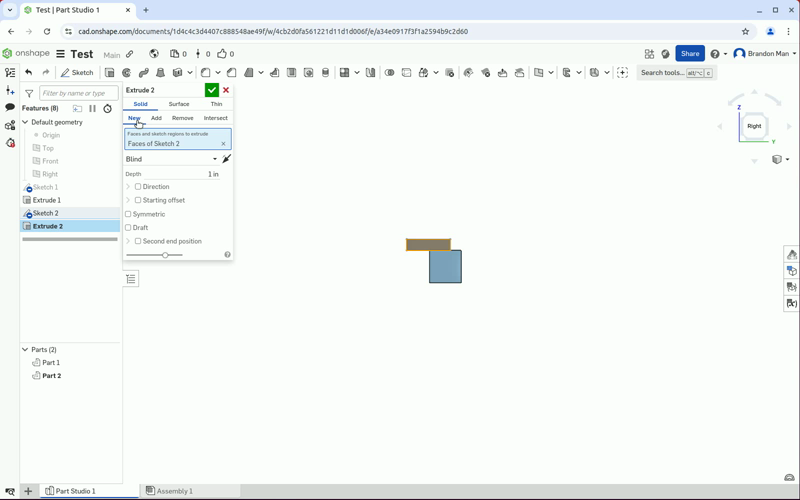
key(tab, 4)
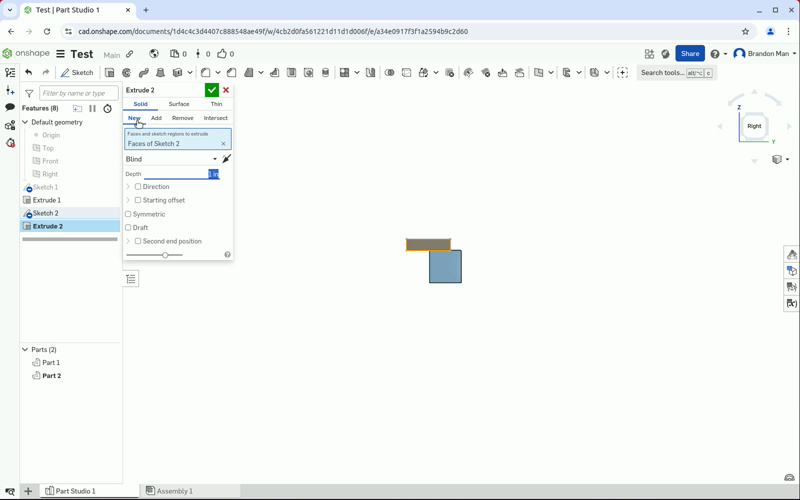
text(3.851)
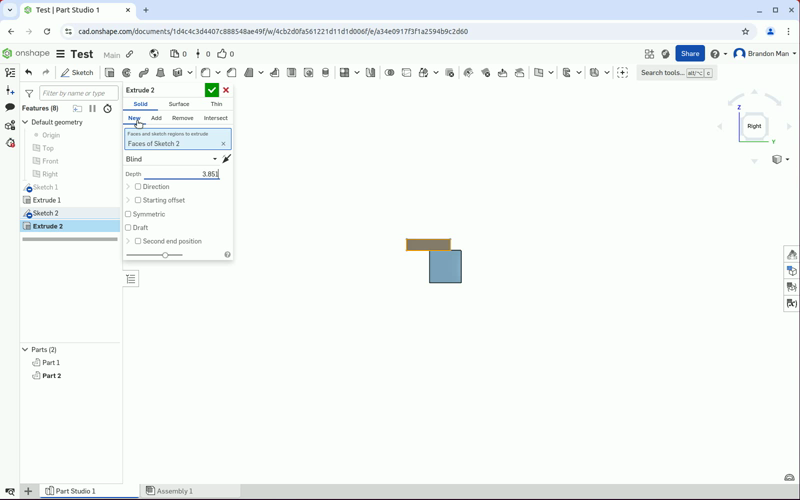
key(enter)
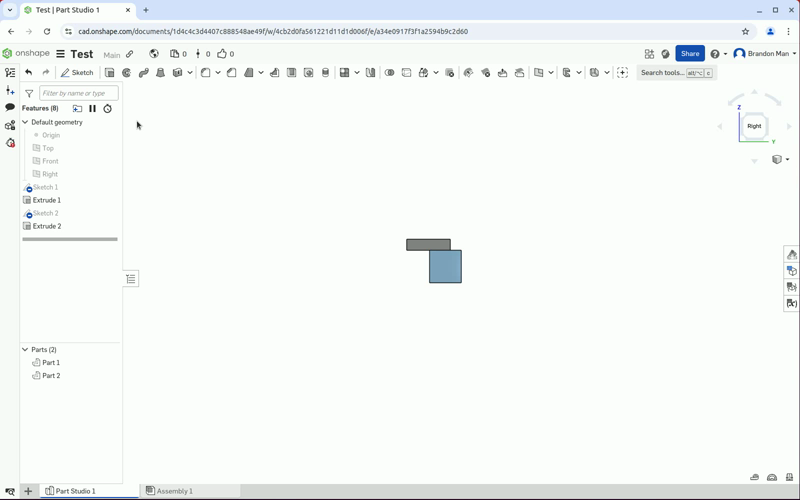
key(shift+h)
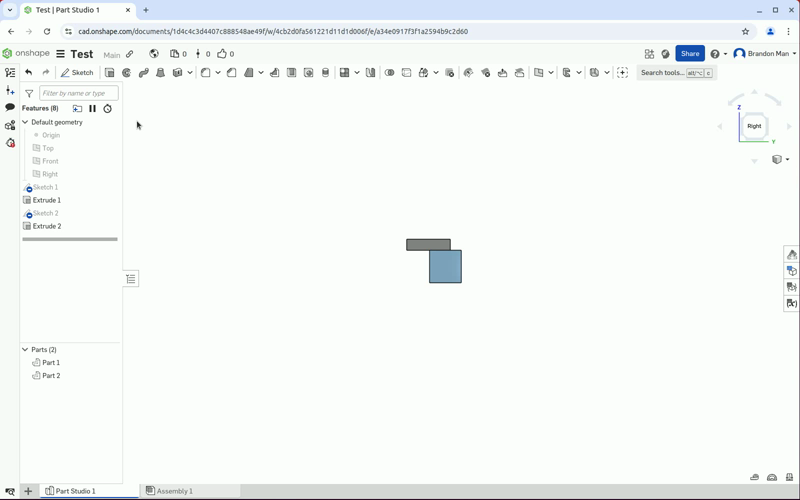
key(shift+h)
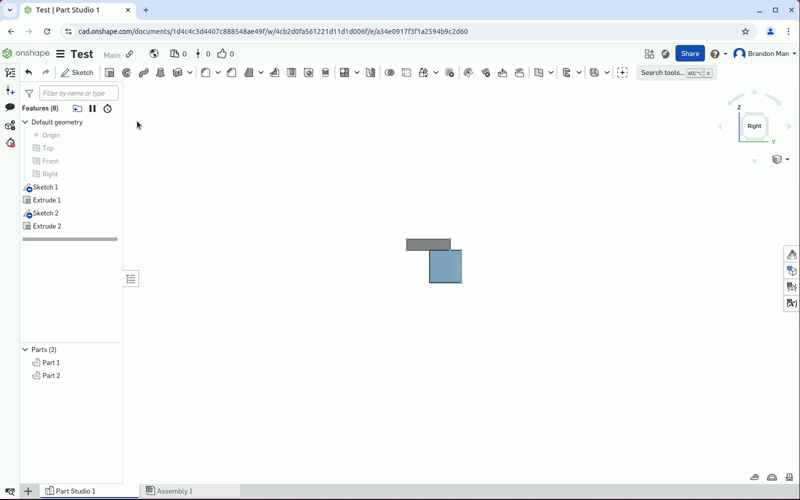
key(shift+7)
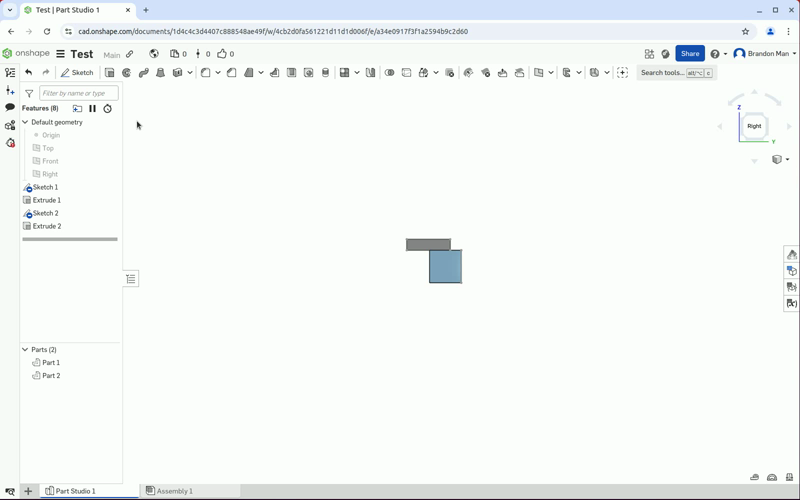
key(right, 2)
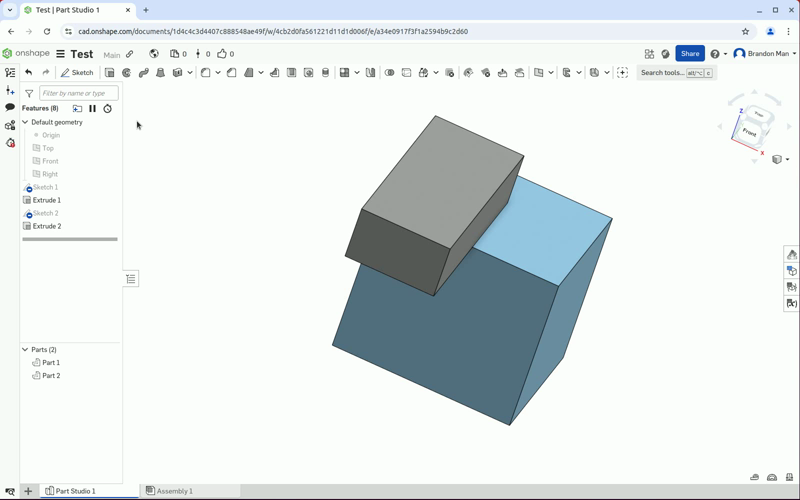
key(down, 2)
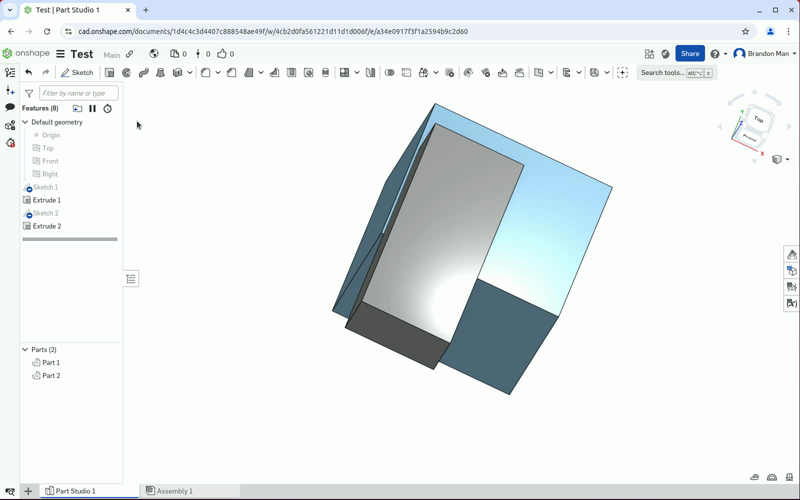
key(up, 2)
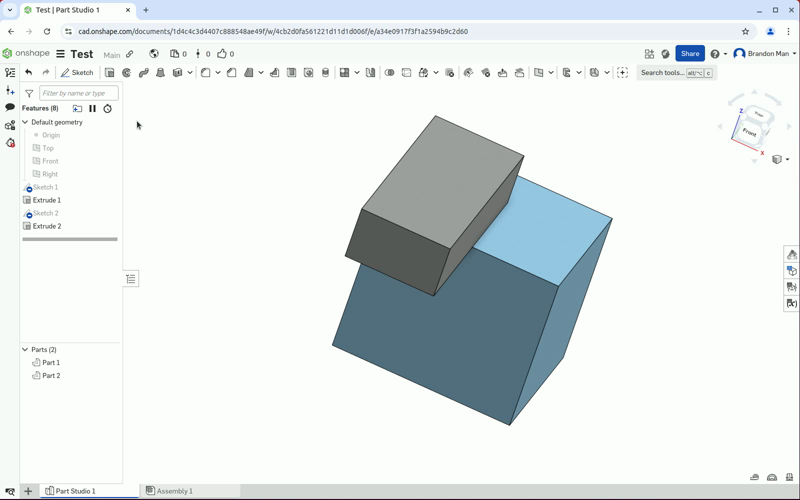
key(left, 2)
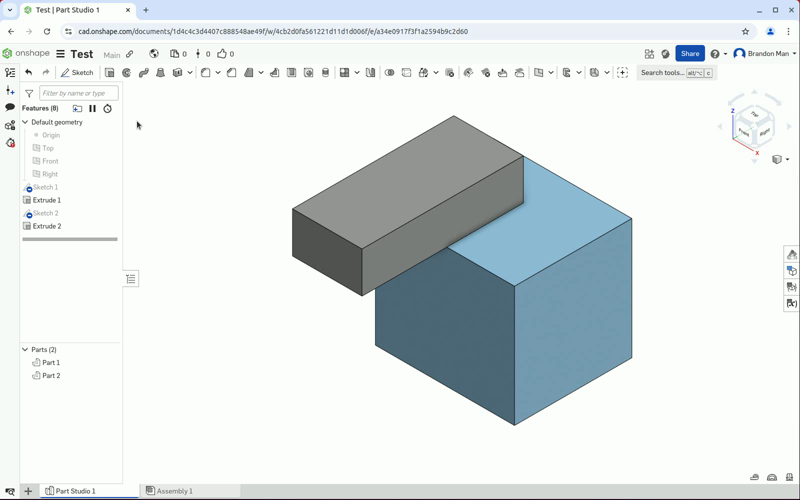
mouse_move(73, 189)
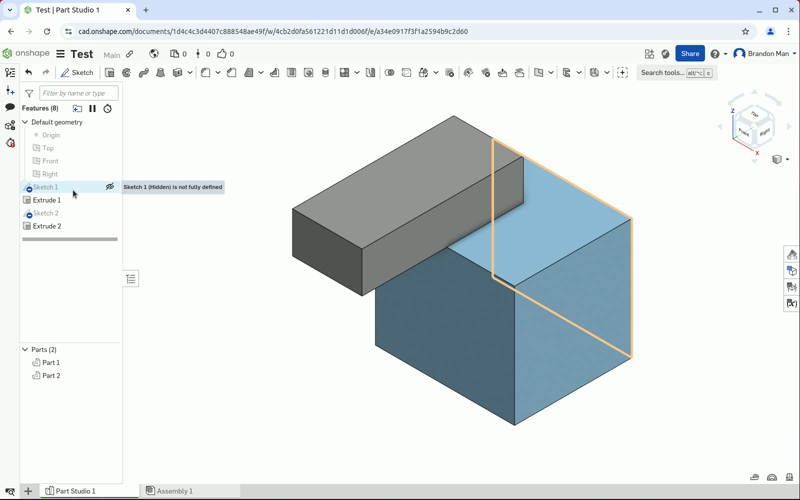
click(73, 189)